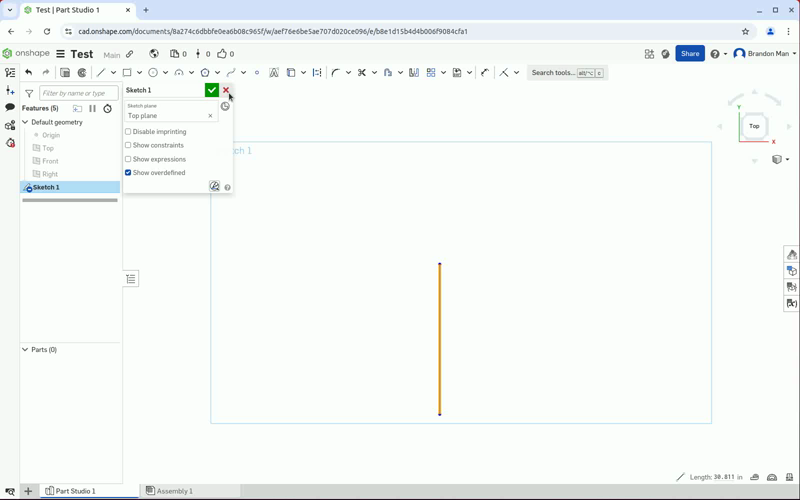
key(shift+h)
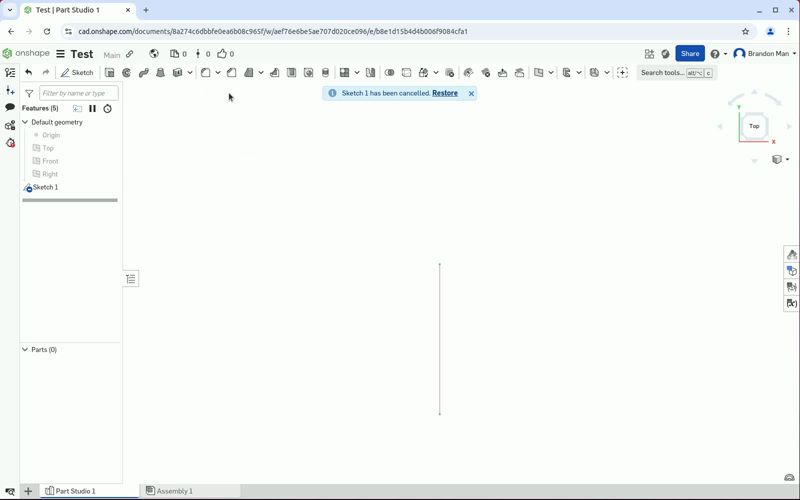
key(shift+s)
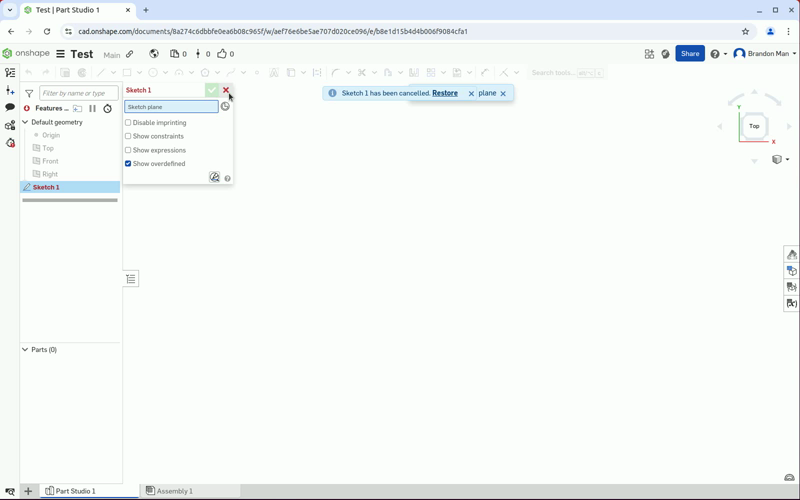
mouse_move(73, 150)
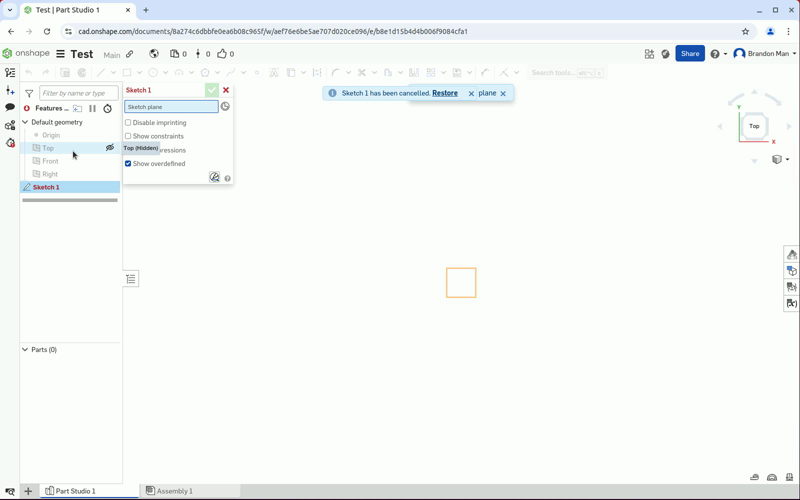
click(73, 150)
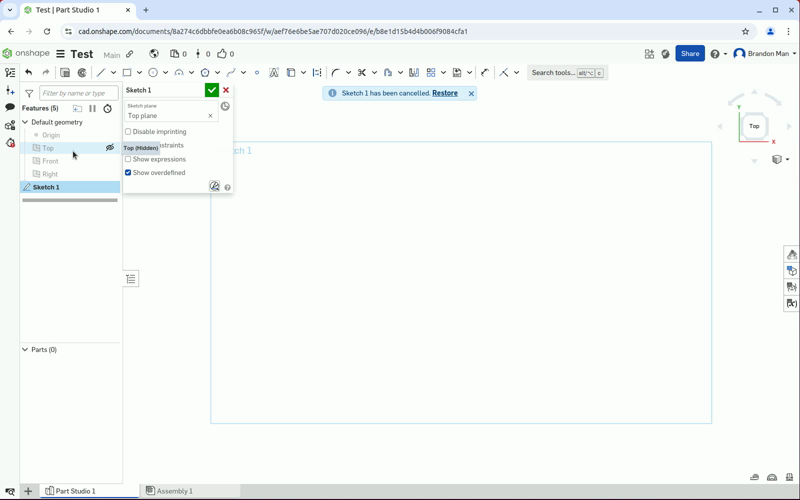
mouse_move(73, 352)
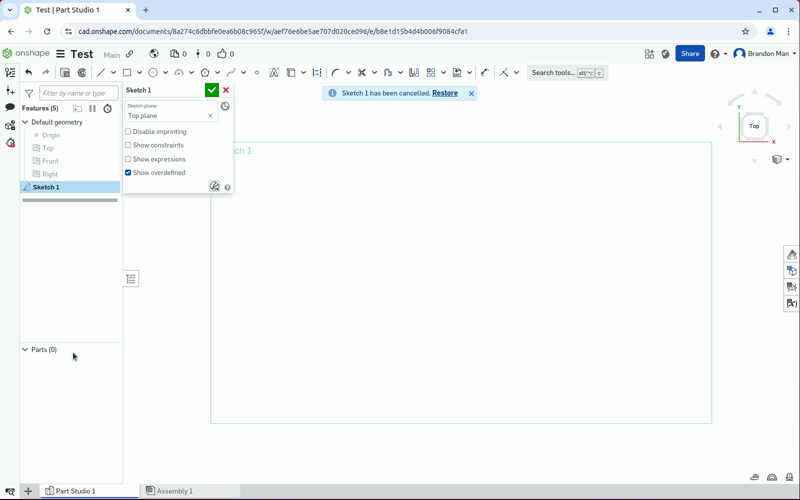
key(y)
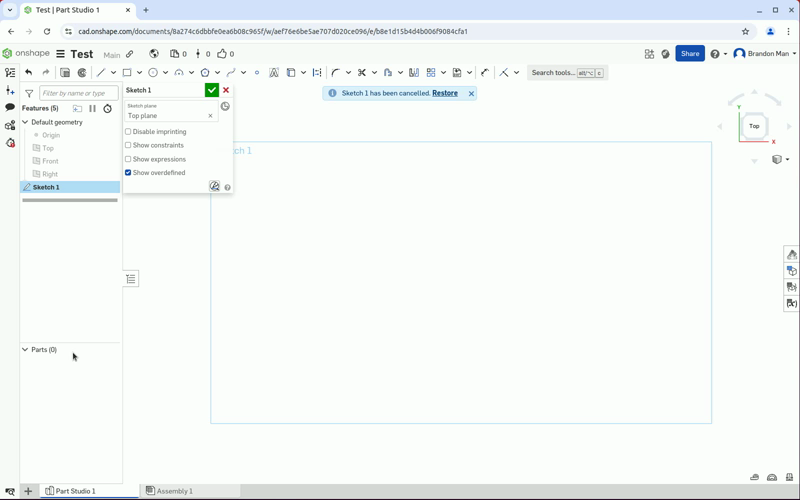
key(c)
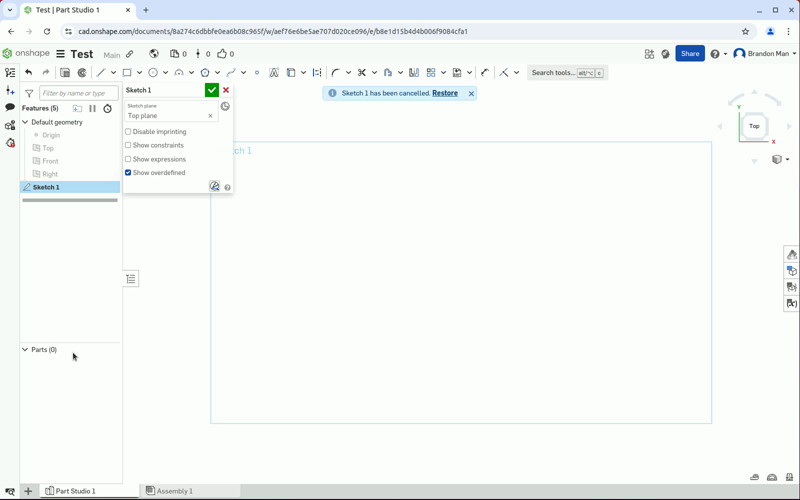
key_down(shift)
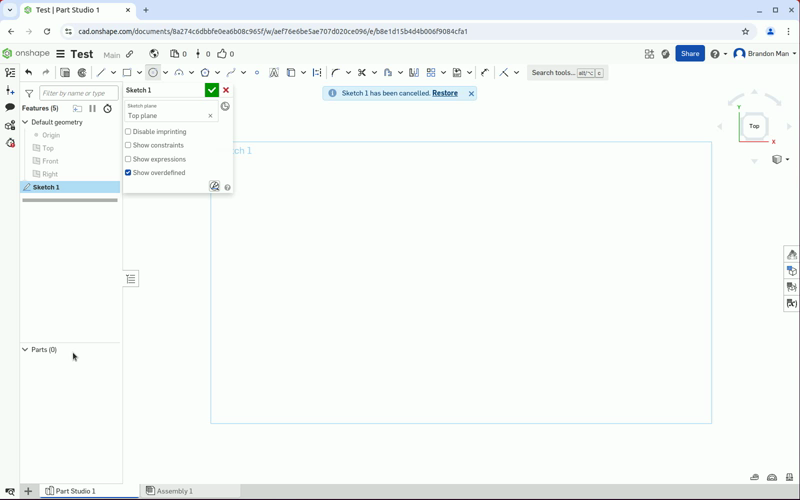
mouse_move(461, 282)
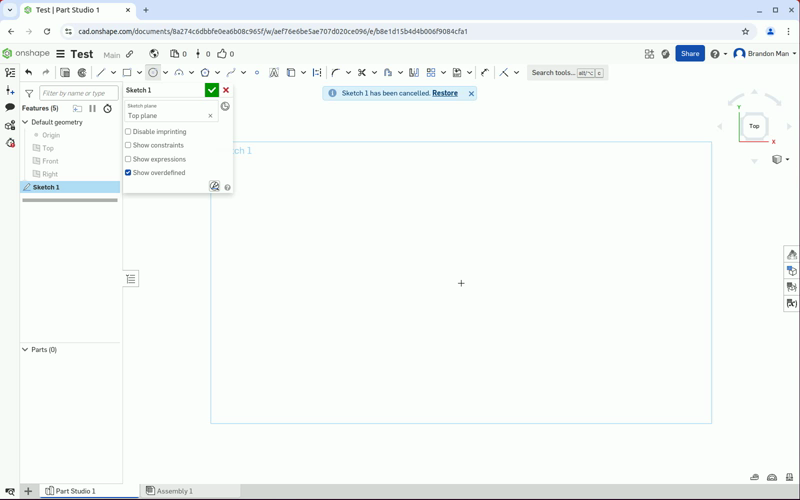
click(461, 282)
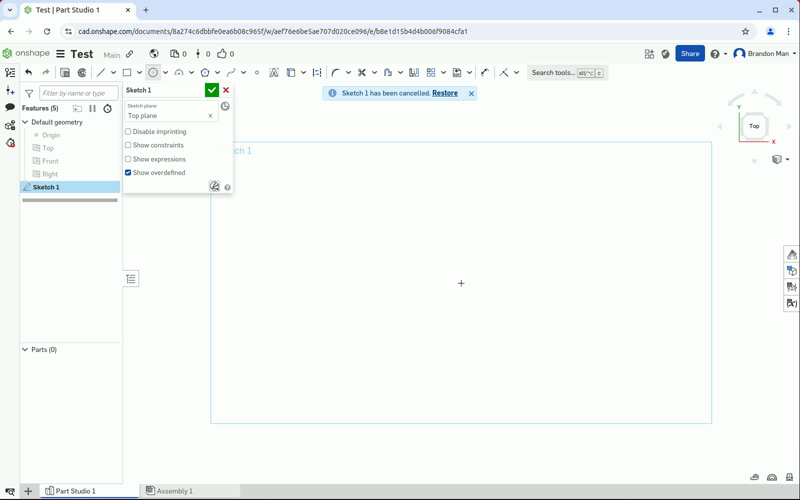
key_up(shift)
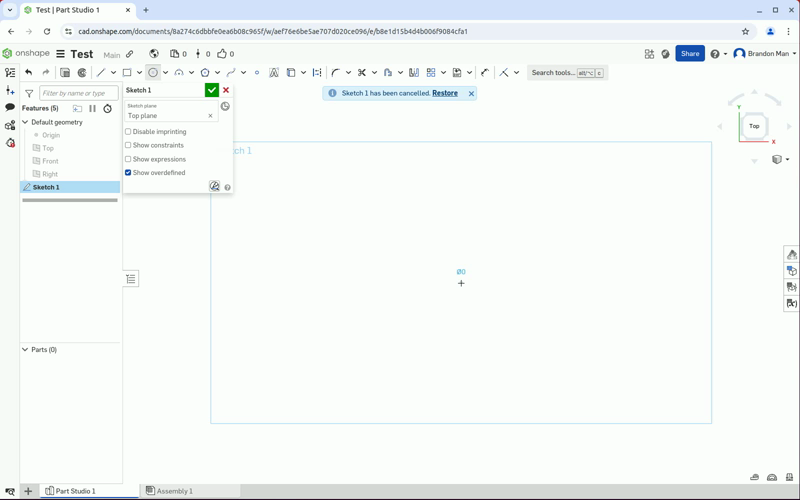
mouse_move(574, 282)
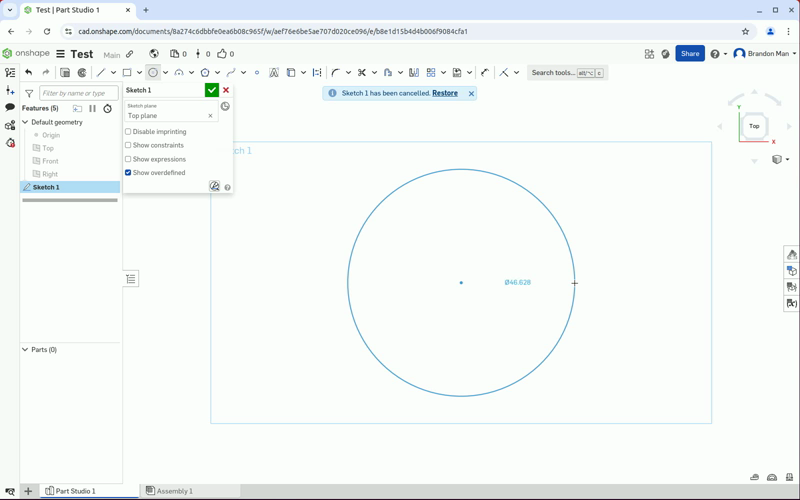
click(574, 282)
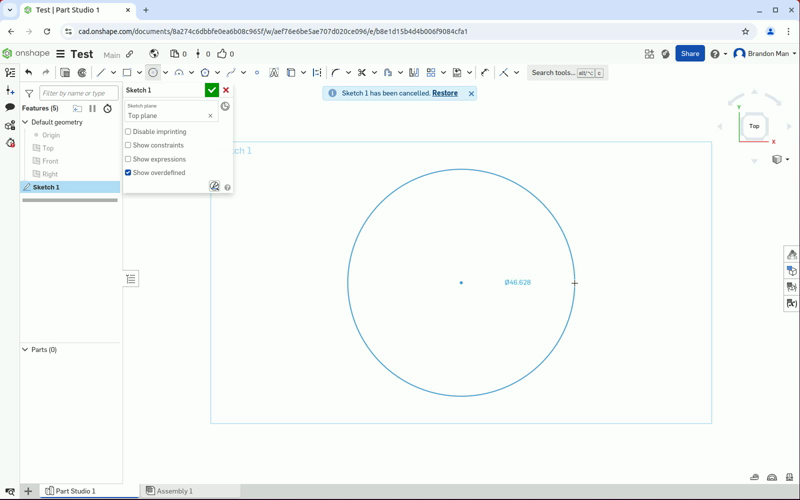
key(esc)
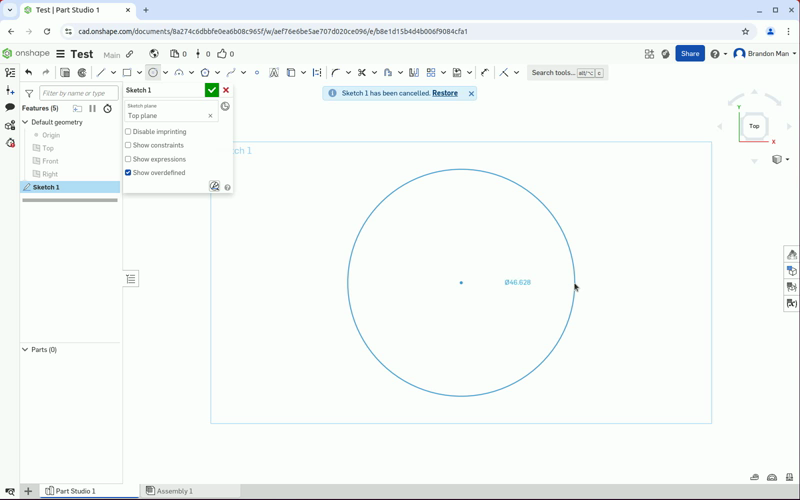
key(c)
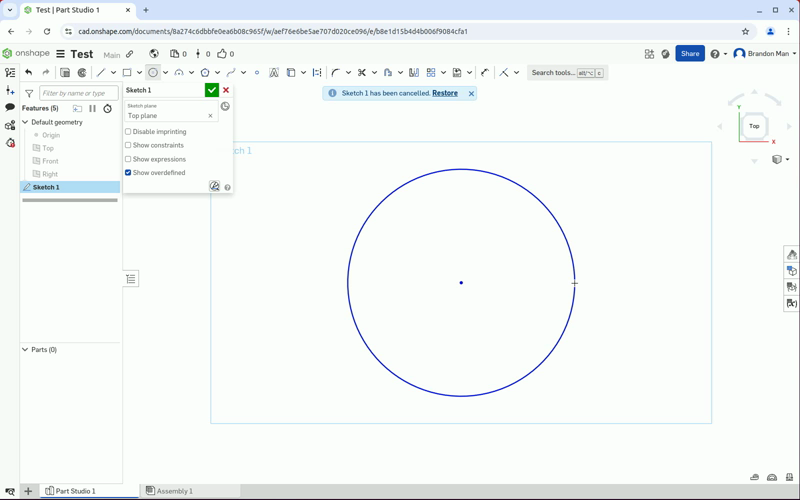
key_down(shift)
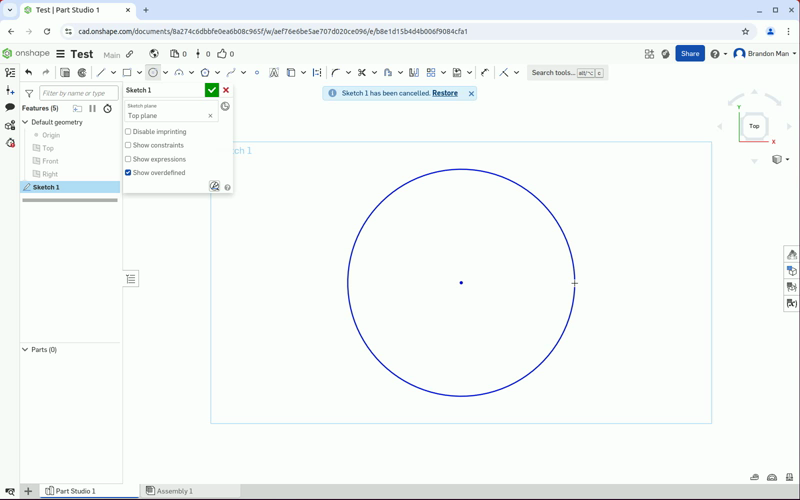
mouse_move(461, 282)
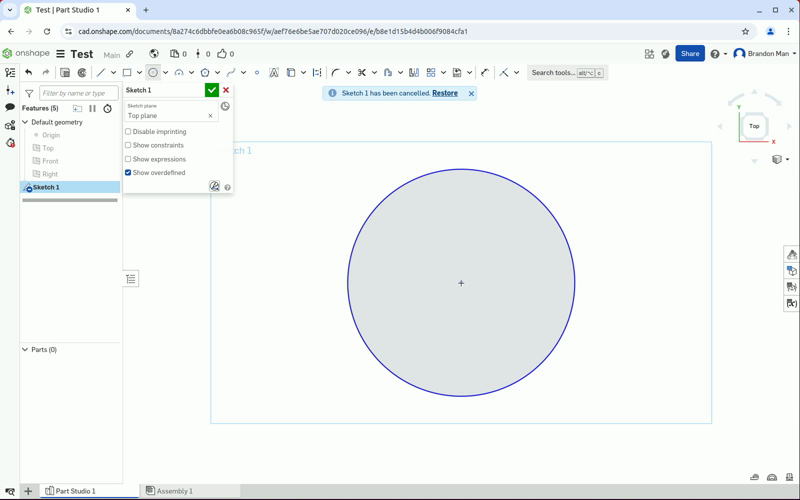
click(461, 282)
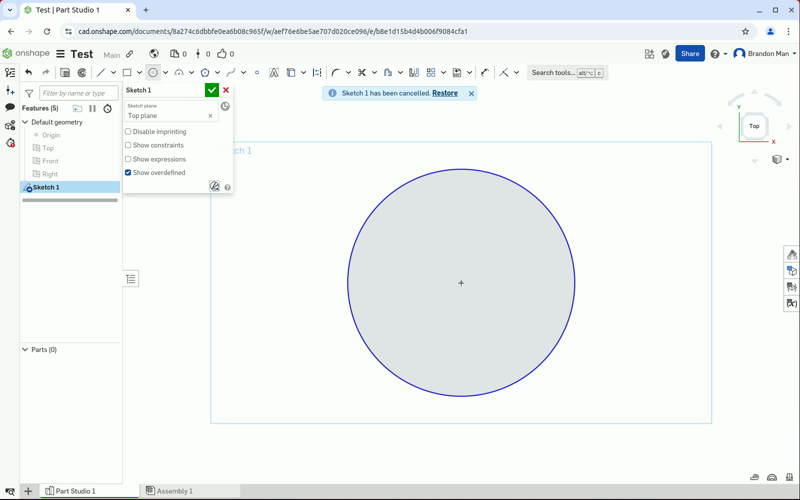
key_up(shift)
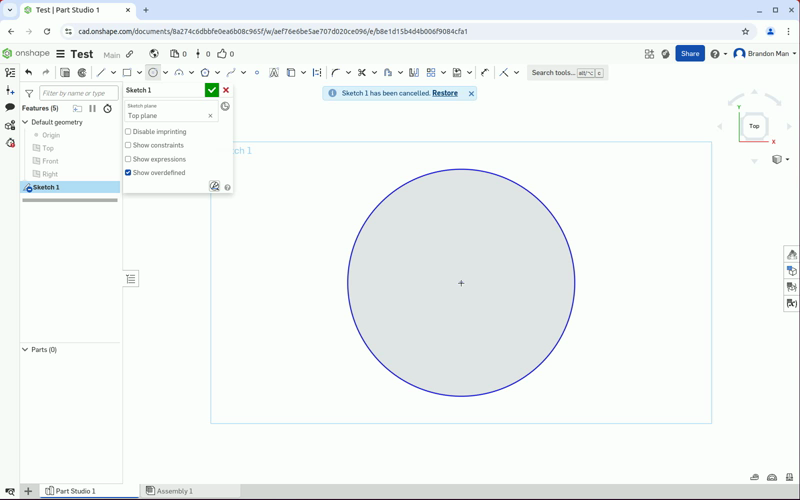
mouse_move(482, 282)
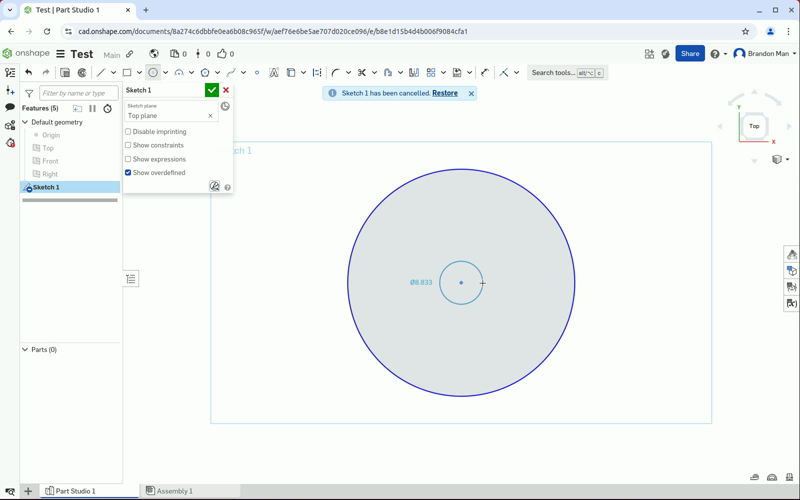
click(482, 282)
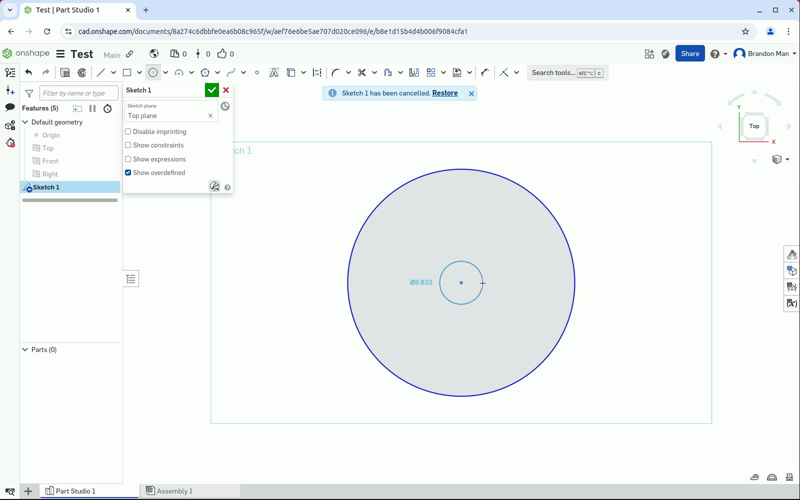
key(esc)
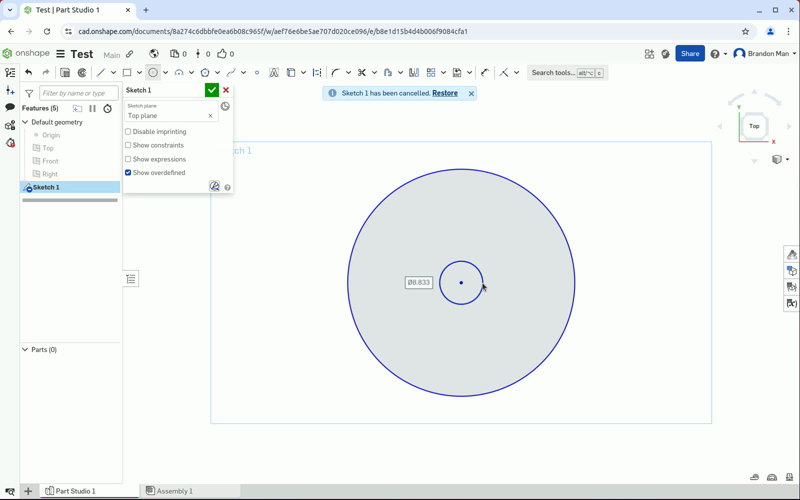
mouse_move(452, 211)
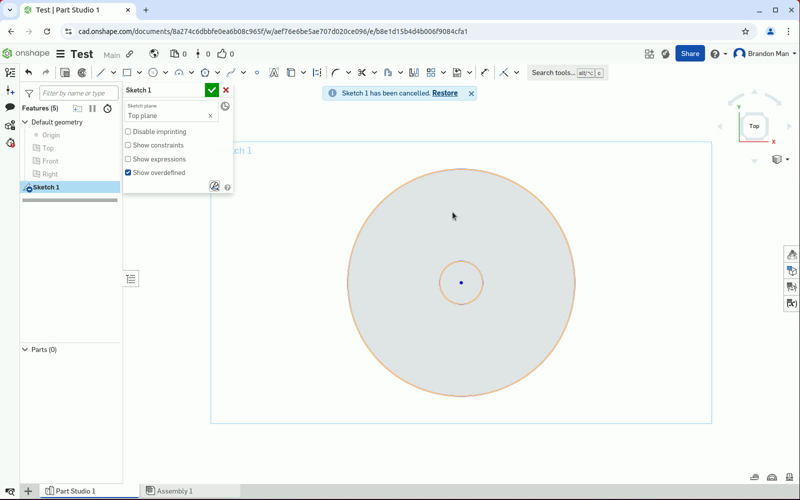
click(452, 211)
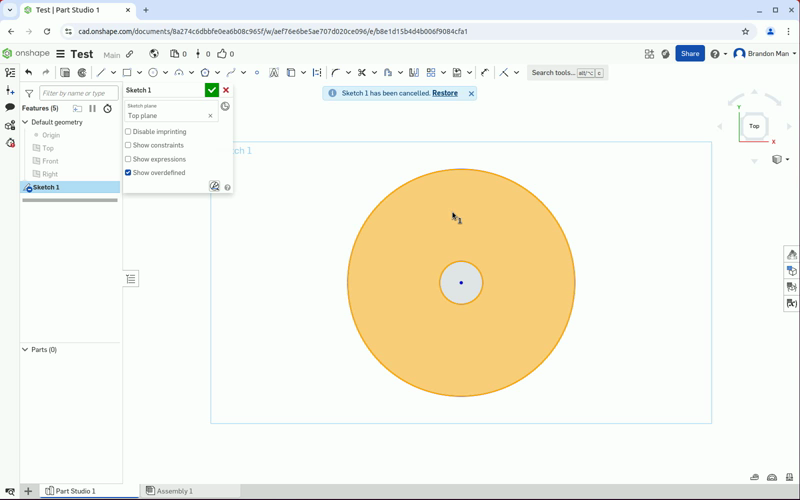
mouse_move(73, 352)
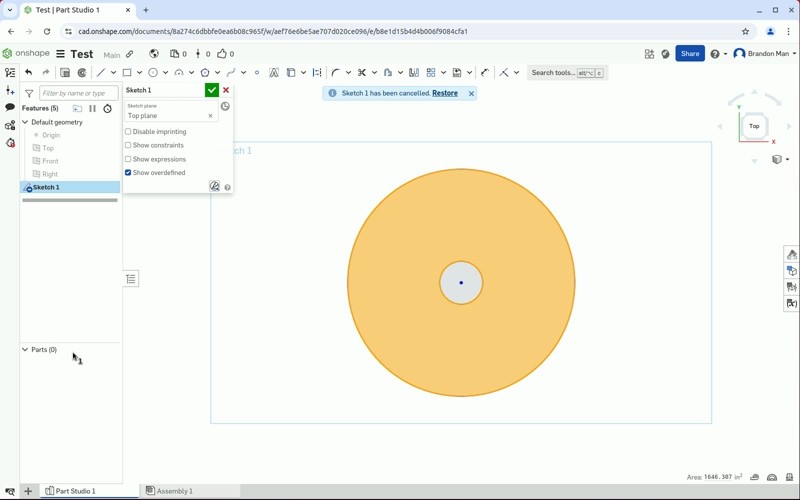
key(shift+y)
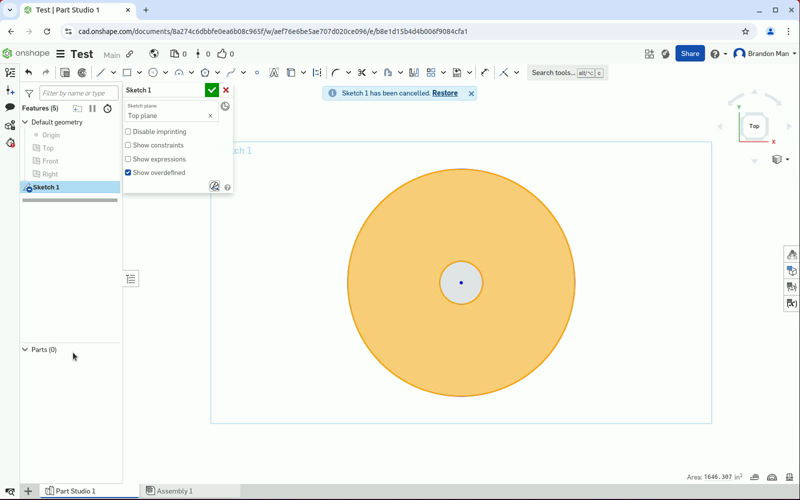
key(shift+e)
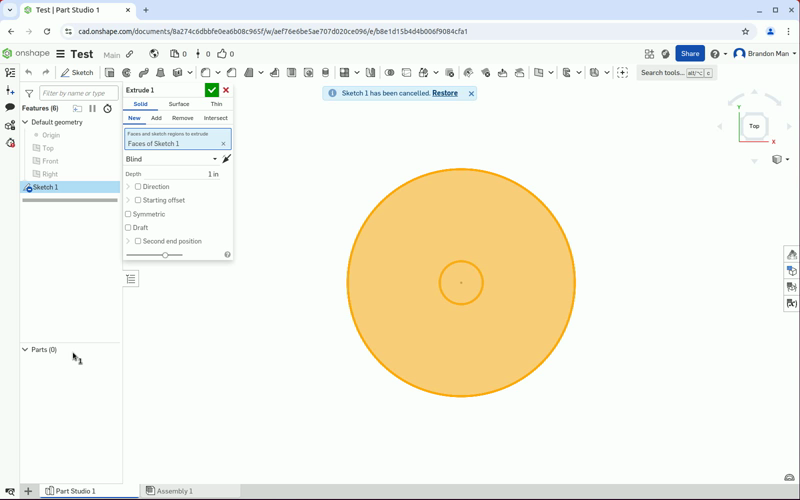
mouse_move(143, 106)
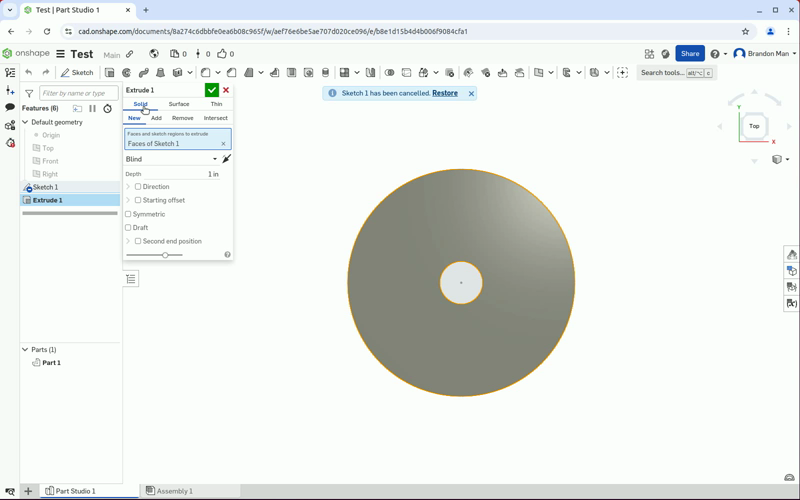
click(143, 106)
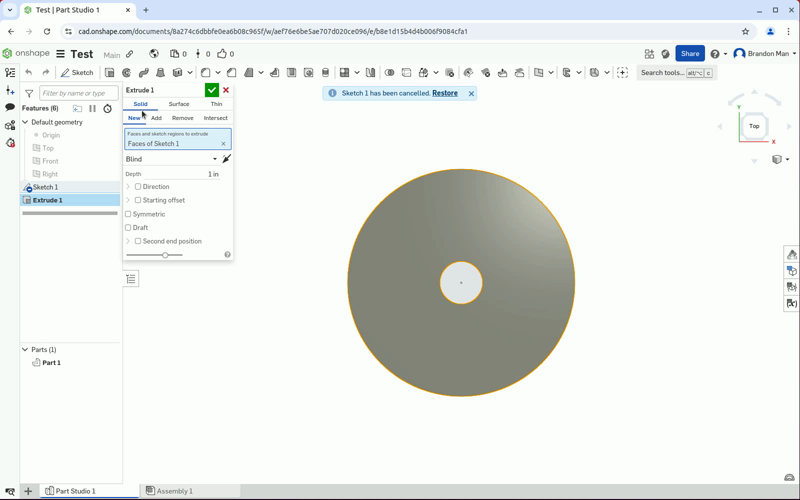
mouse_move(137, 120)
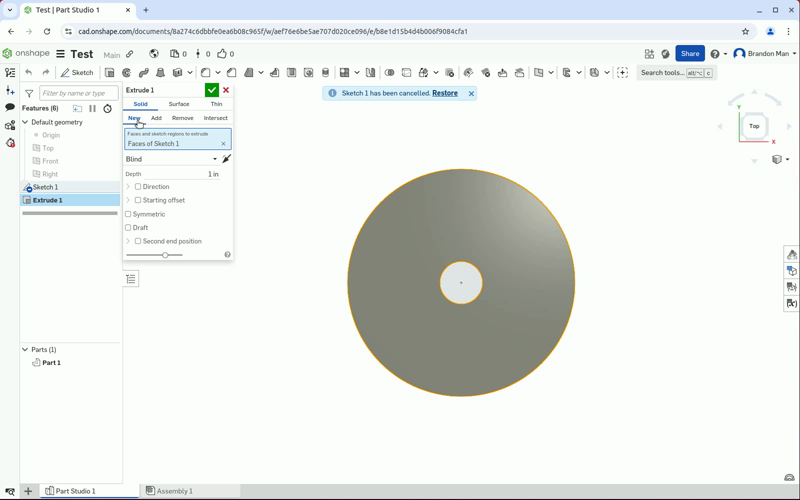
click(137, 120)
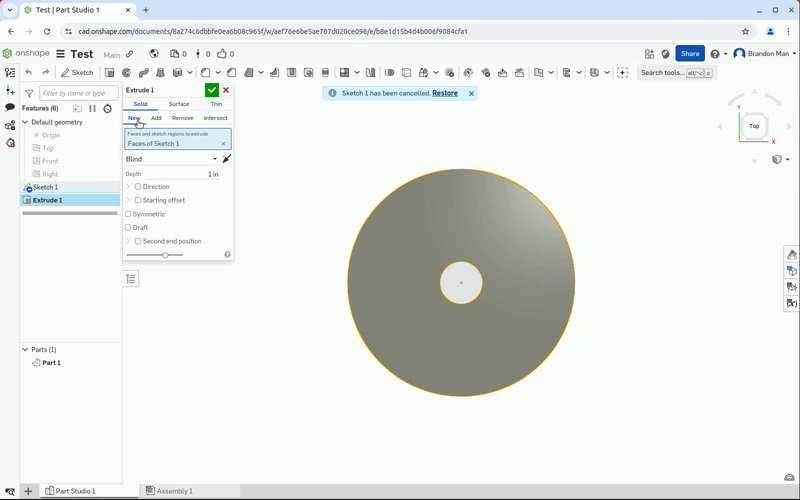
key(tab, 4)
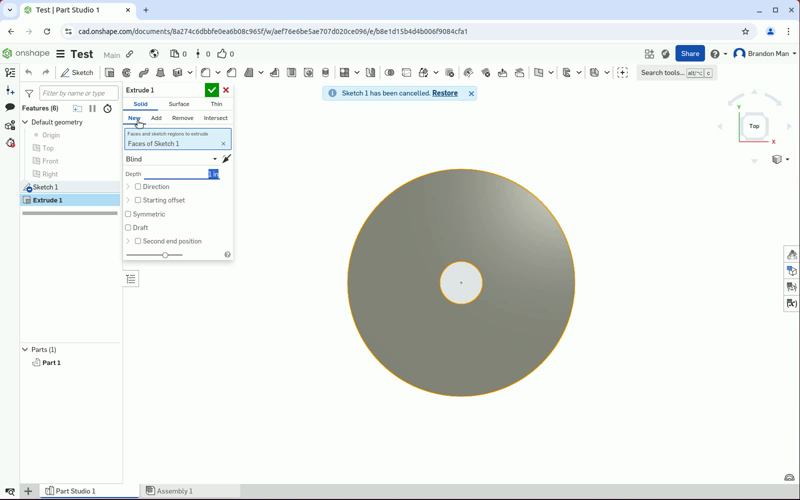
text(2.166)
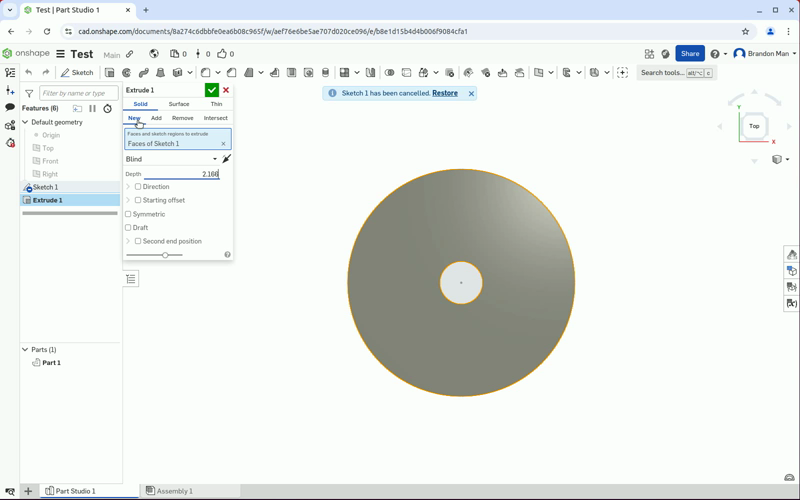
key(enter)
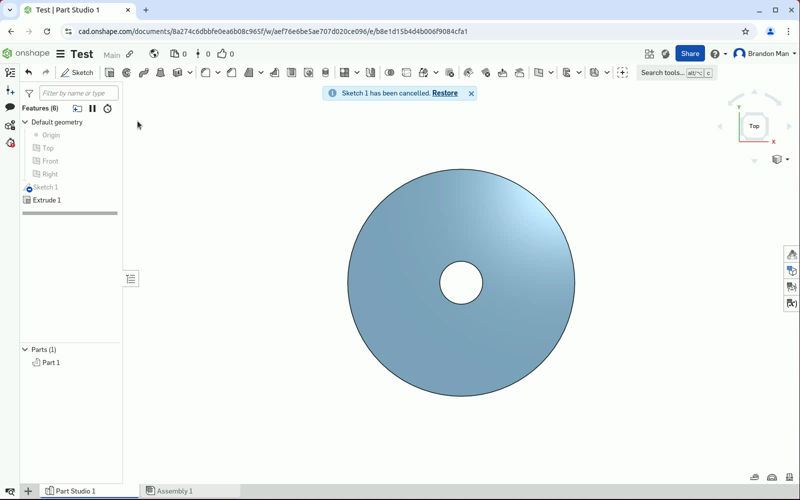
key(shift+h)
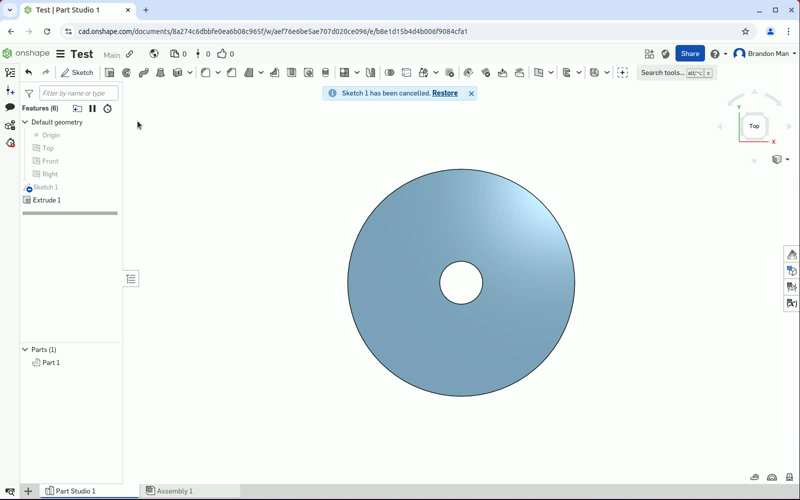
key(shift+h)
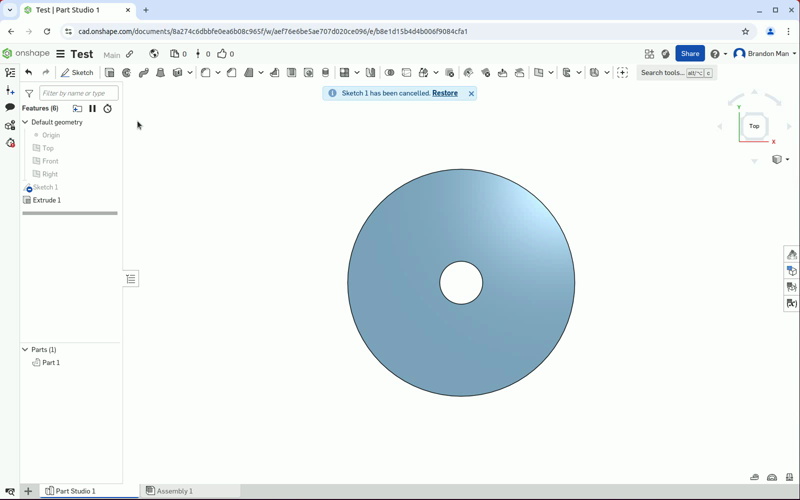
mouse_move(73, 189)
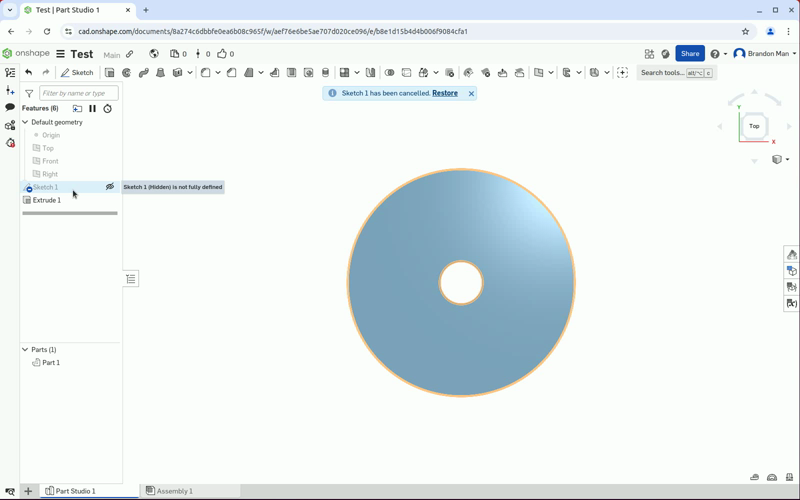
click(73, 189)
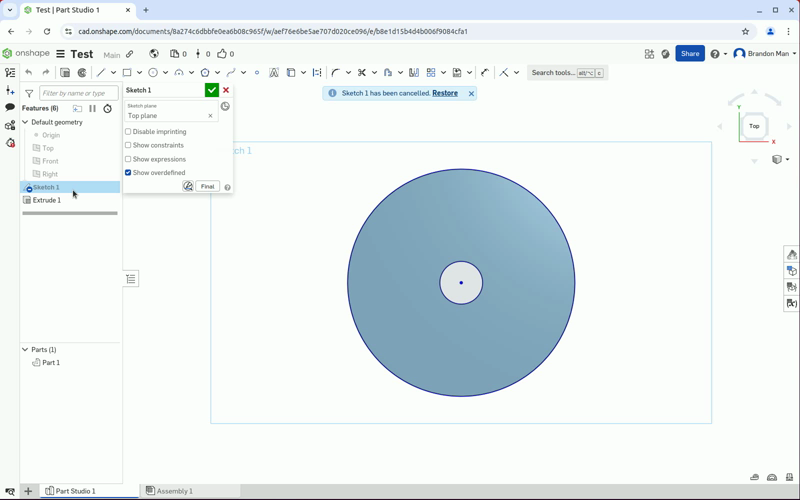
mouse_move(229, 92)
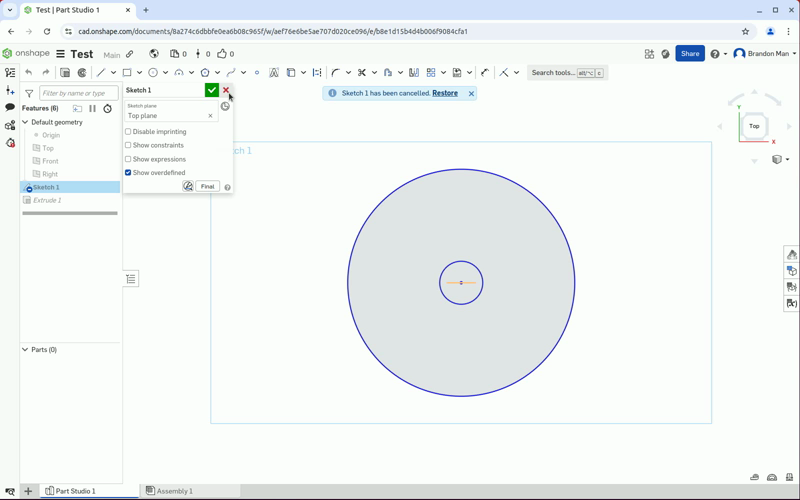
click(229, 92)
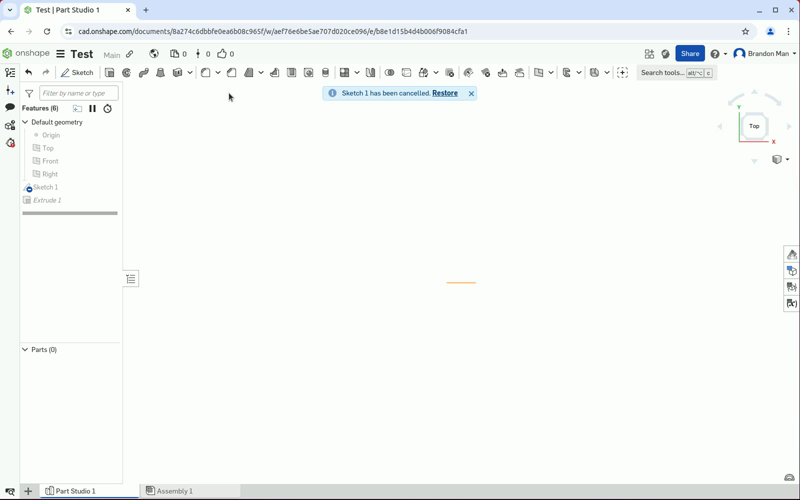
mouse_move(541, 75)
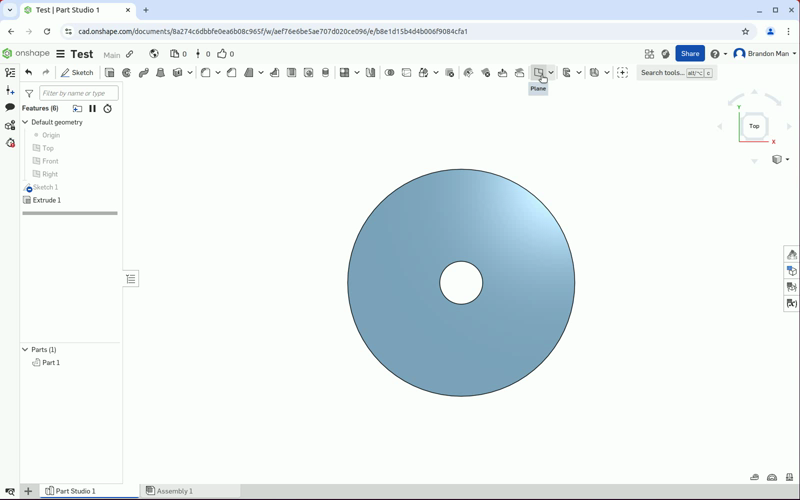
click(541, 75)
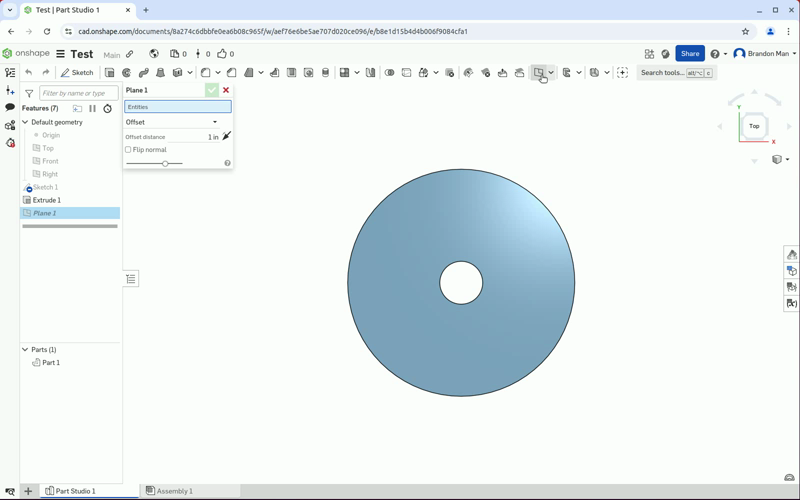
mouse_move(73, 150)
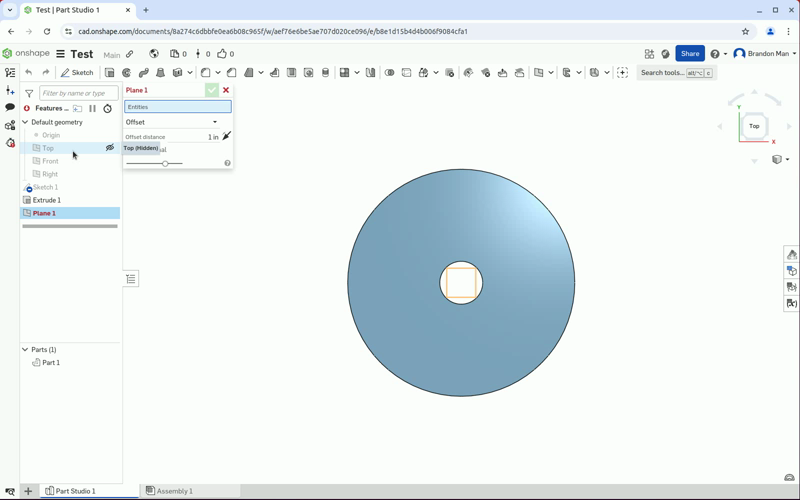
click(73, 150)
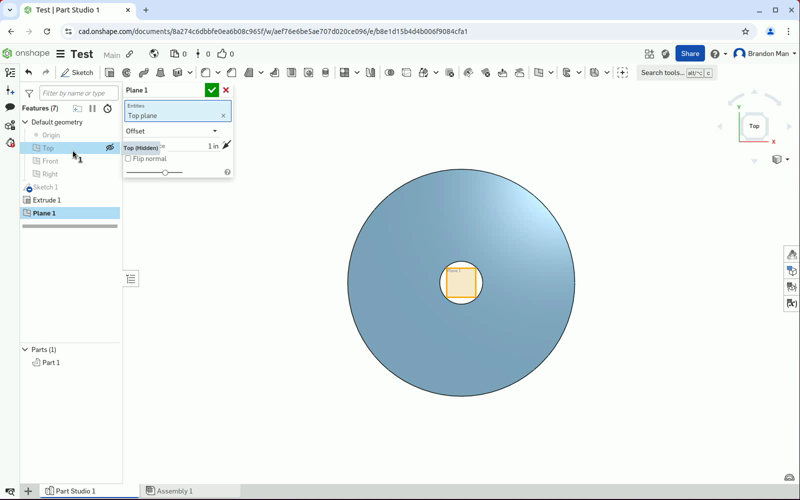
key(tab, 2)
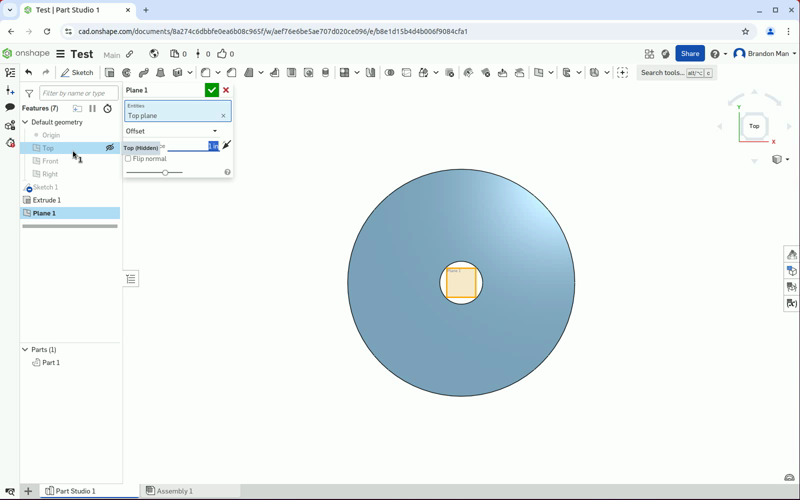
text(2.157)
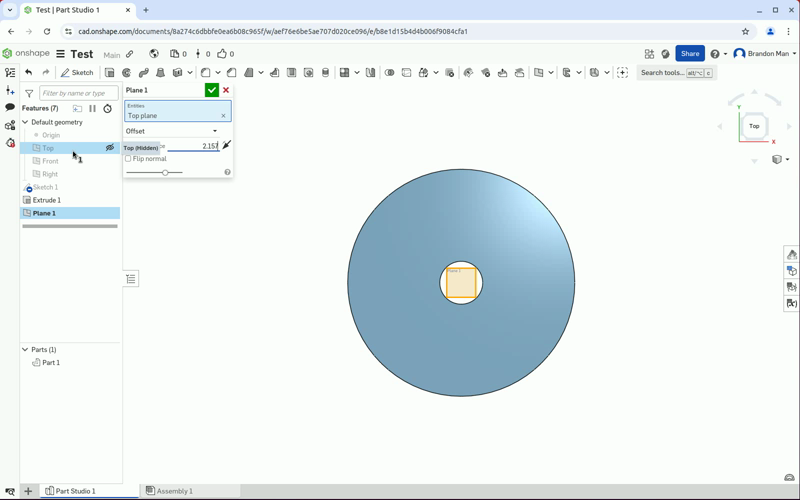
key(enter, 2)
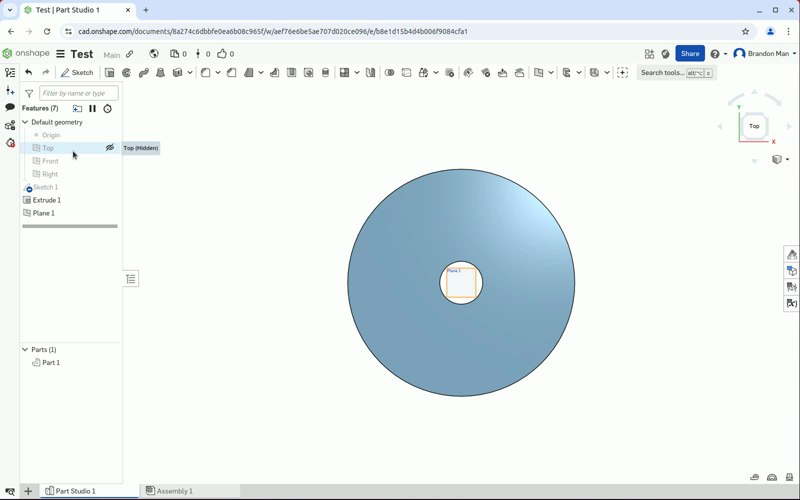
key(shift+s)
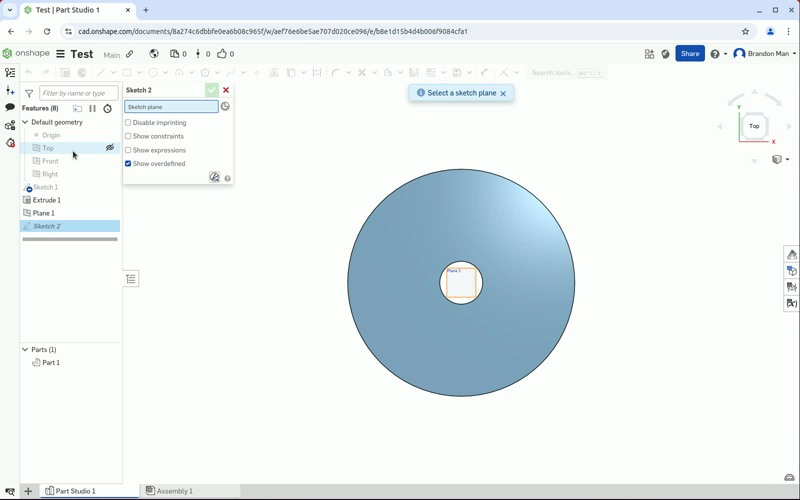
mouse_move(73, 215)
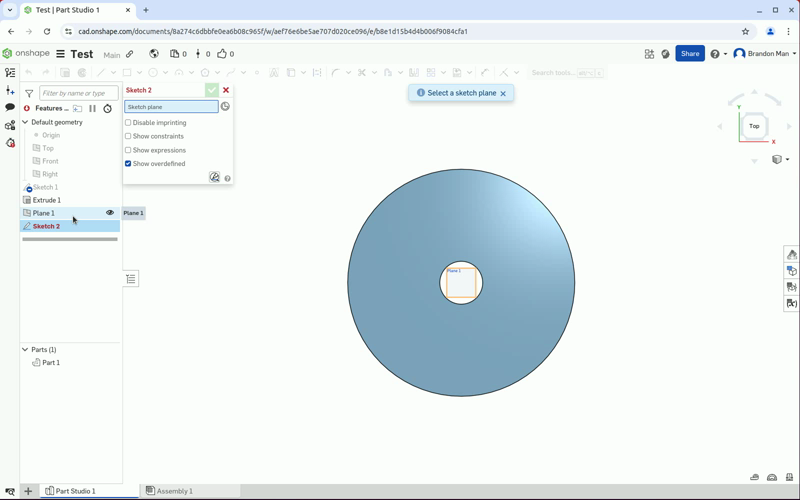
click(73, 215)
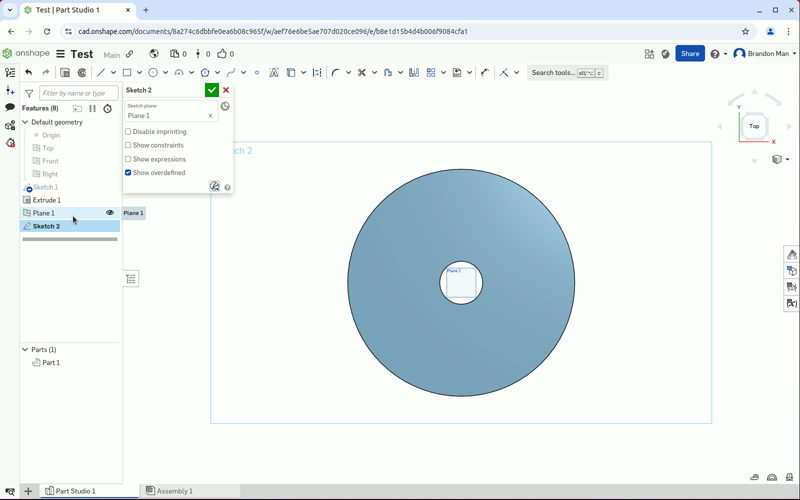
mouse_move(73, 352)
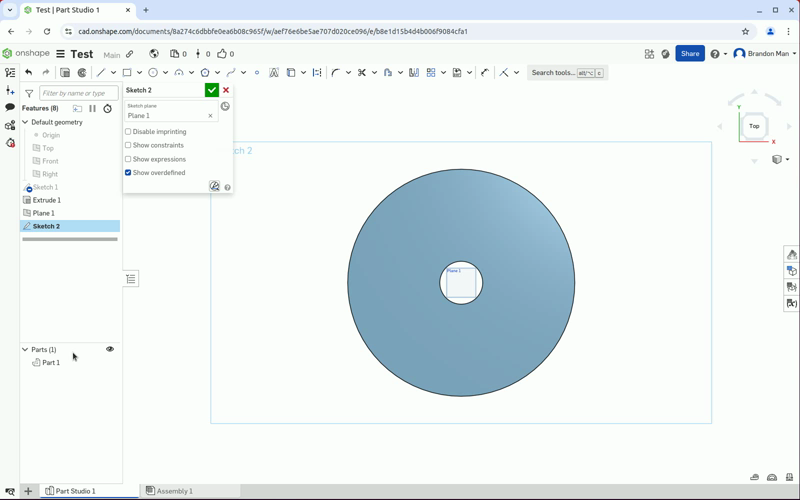
key(y)
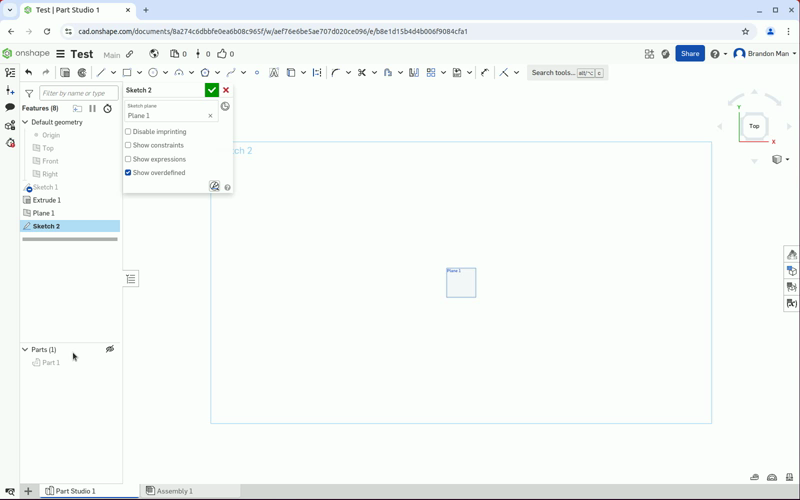
key(c)
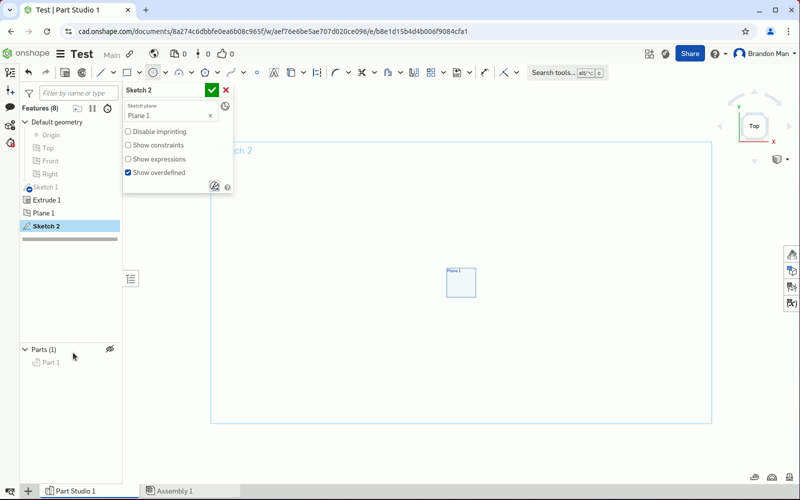
key_down(shift)
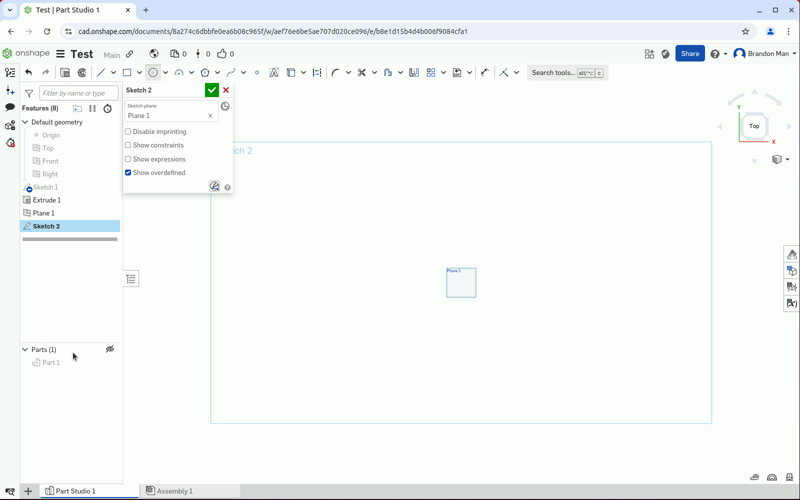
mouse_move(461, 282)
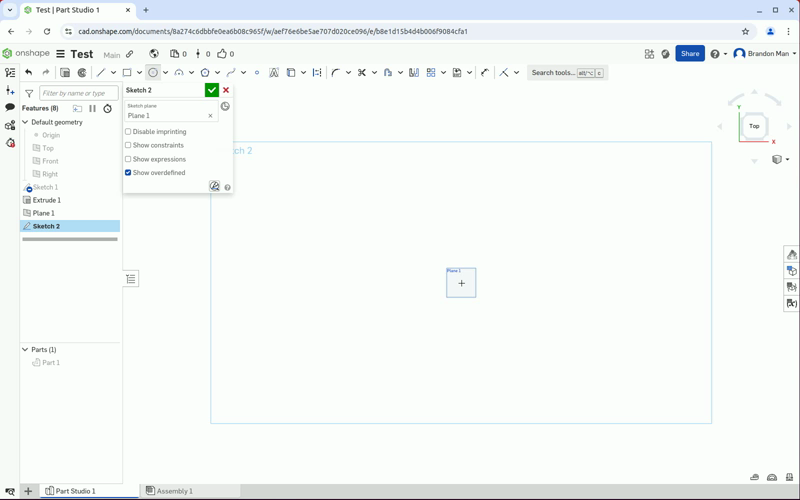
click(461, 282)
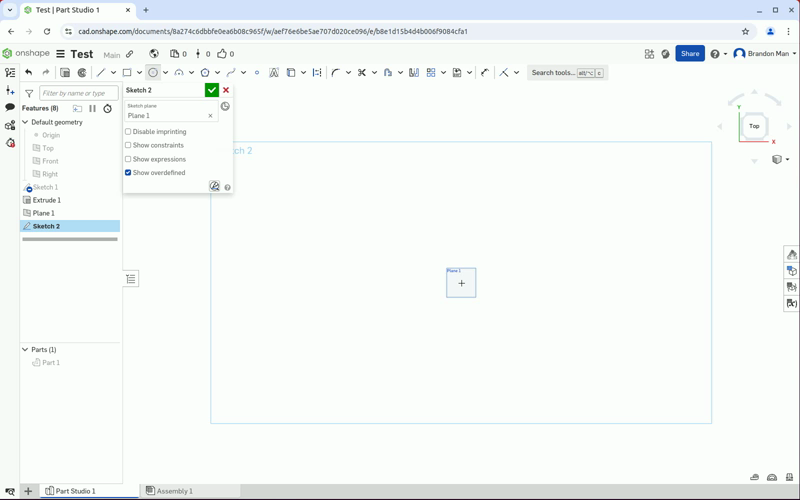
key_up(shift)
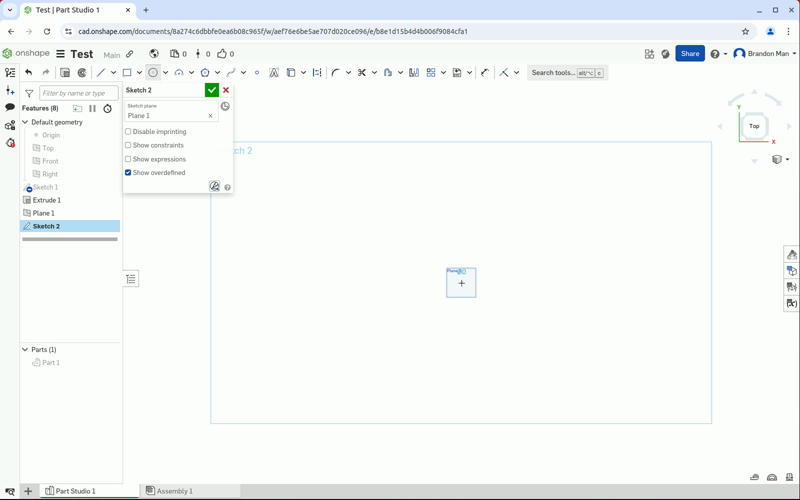
mouse_move(524, 282)
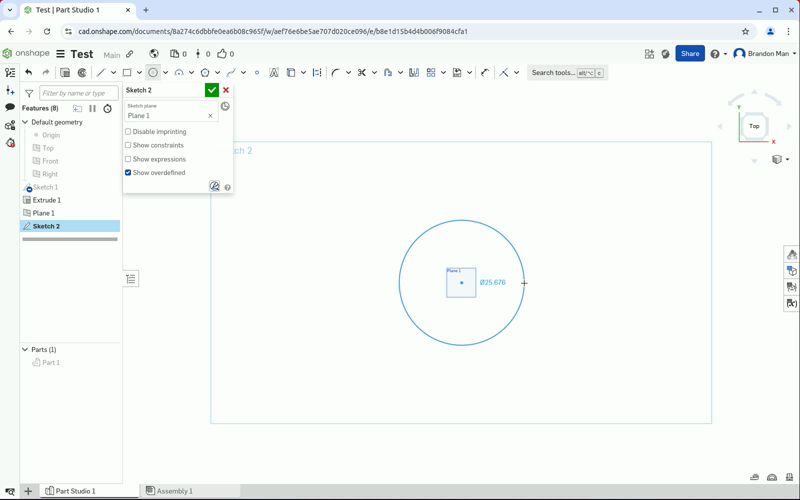
click(524, 282)
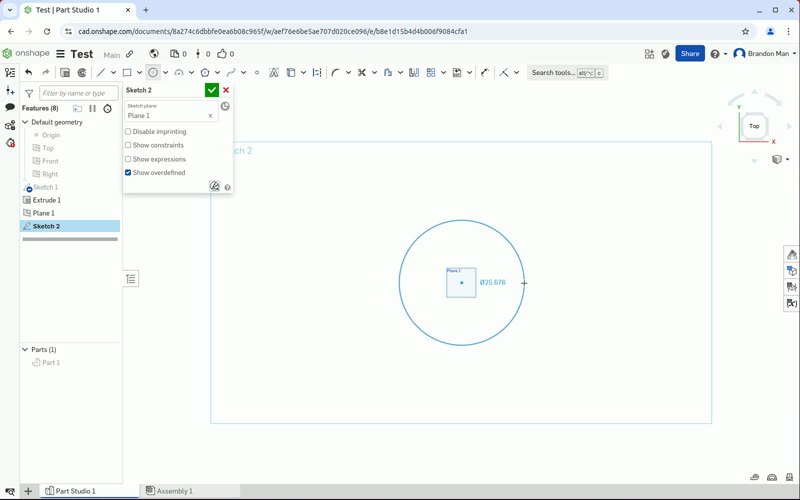
key(esc)
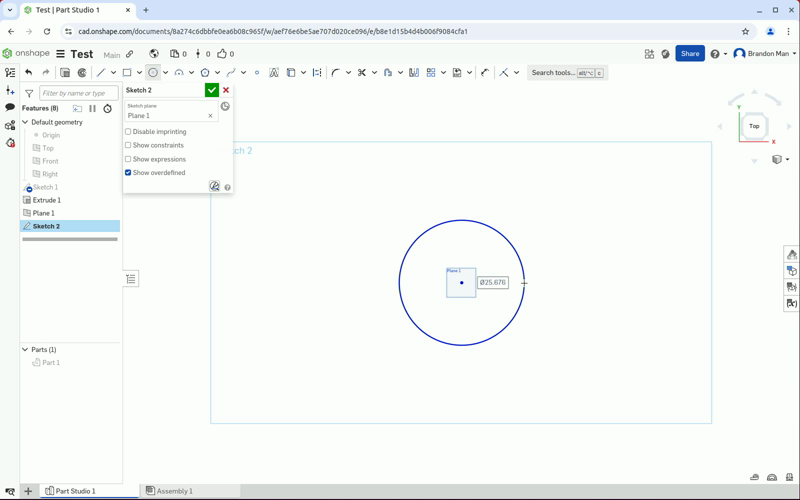
key(c)
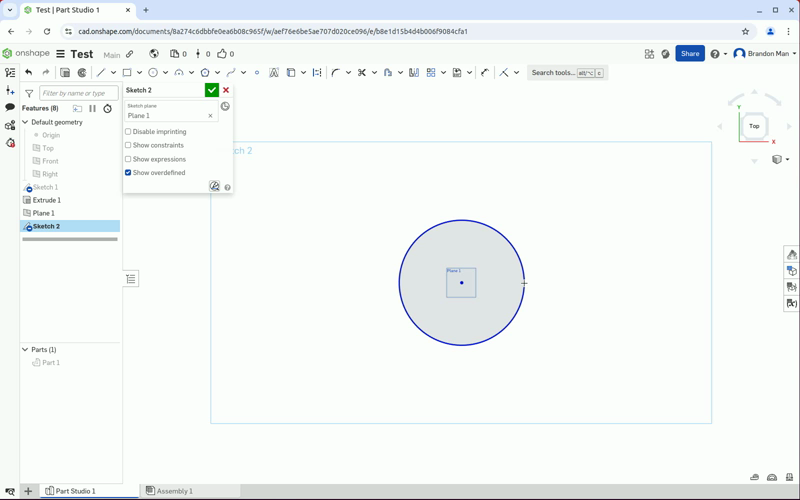
key_down(shift)
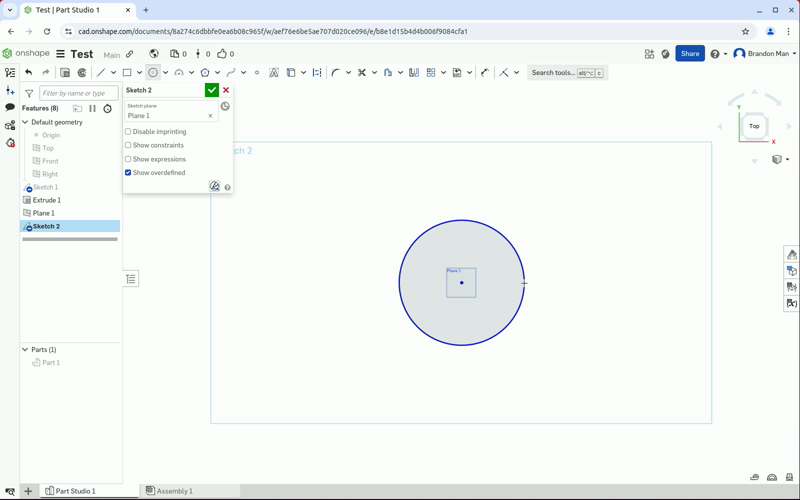
mouse_move(461, 282)
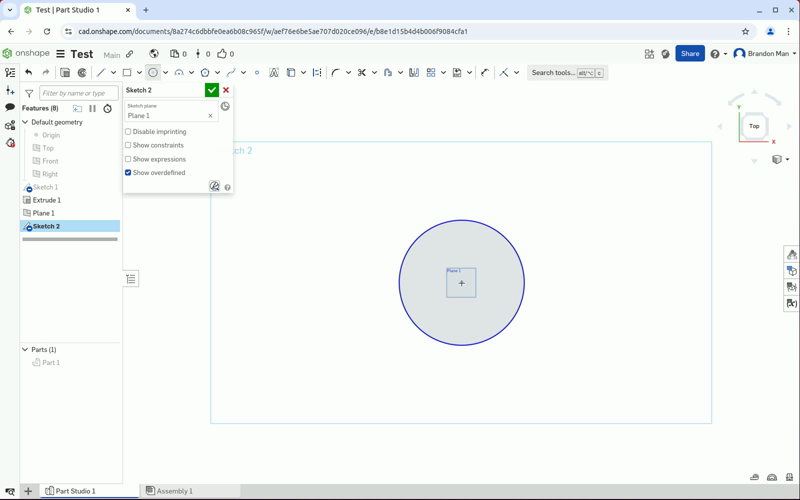
click(461, 282)
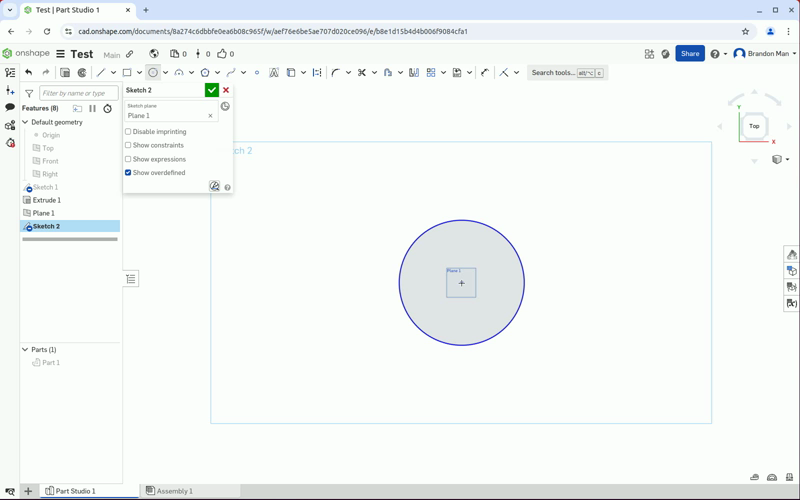
key_up(shift)
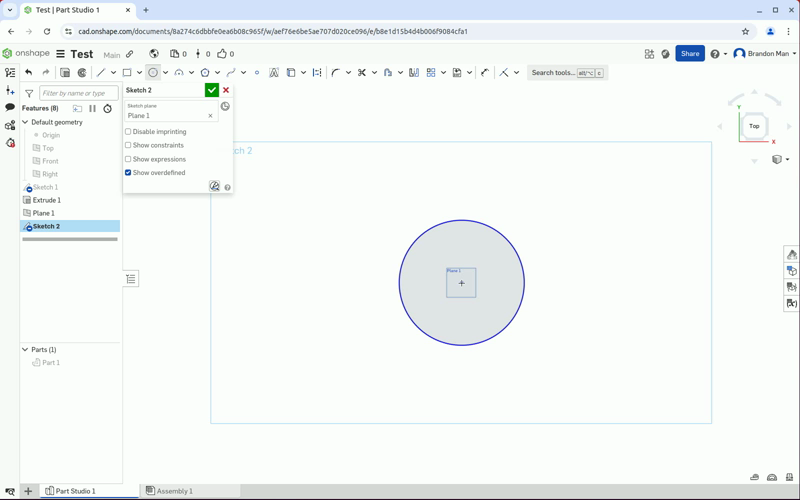
mouse_move(483, 282)
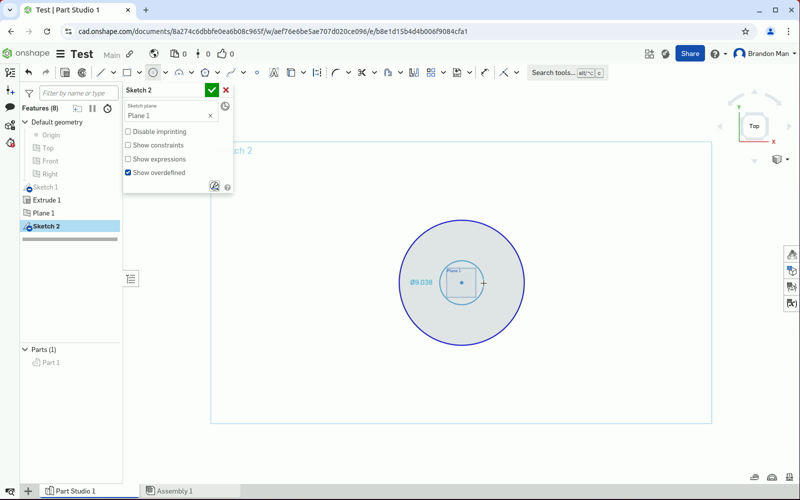
click(483, 282)
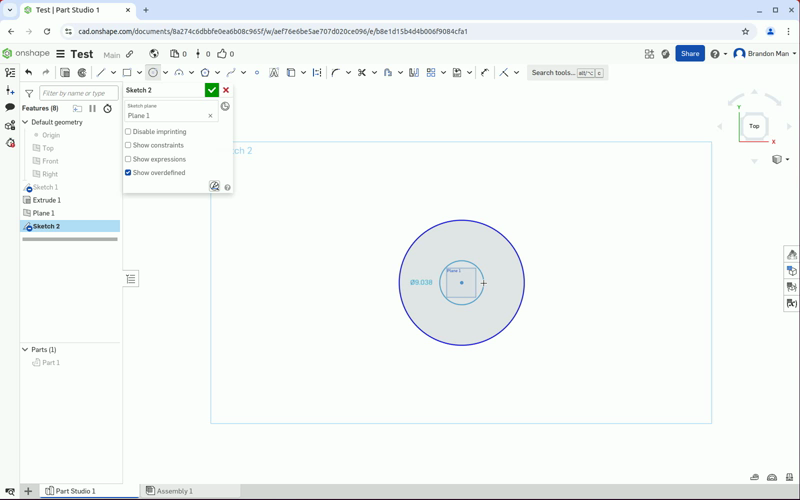
key(esc)
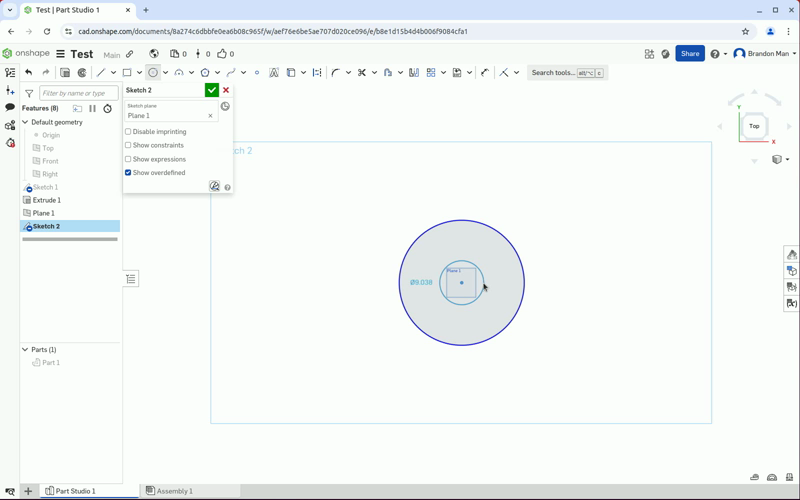
mouse_move(487, 251)
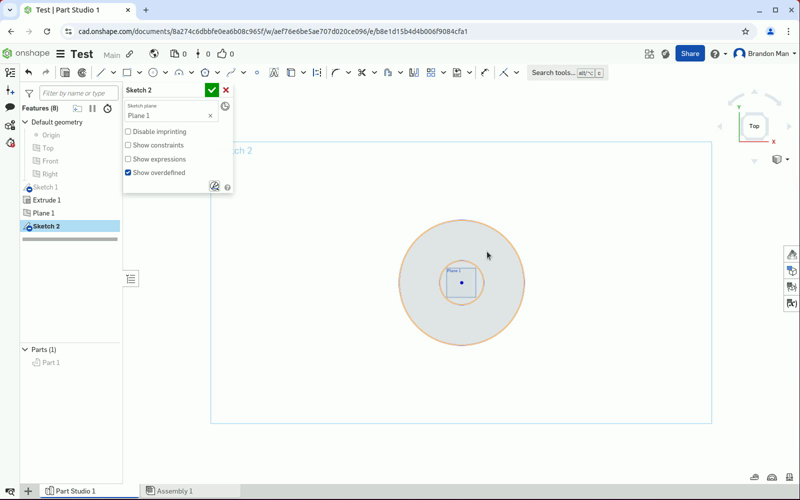
click(487, 251)
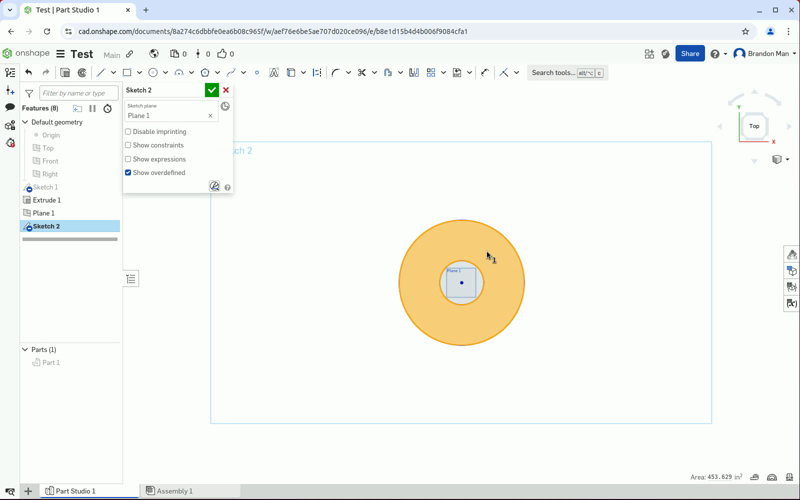
mouse_move(73, 352)
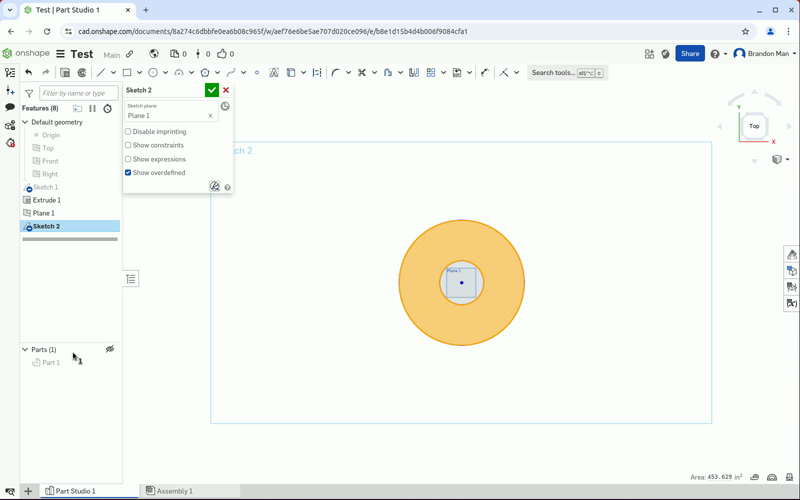
key(shift+y)
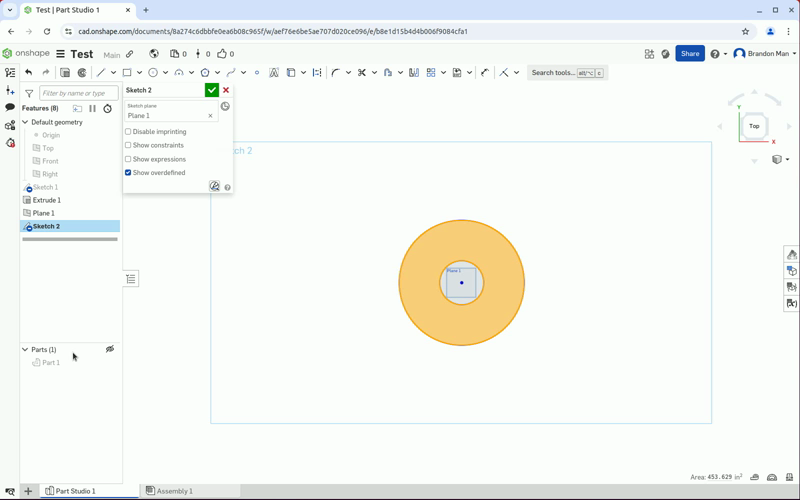
key(shift+e)
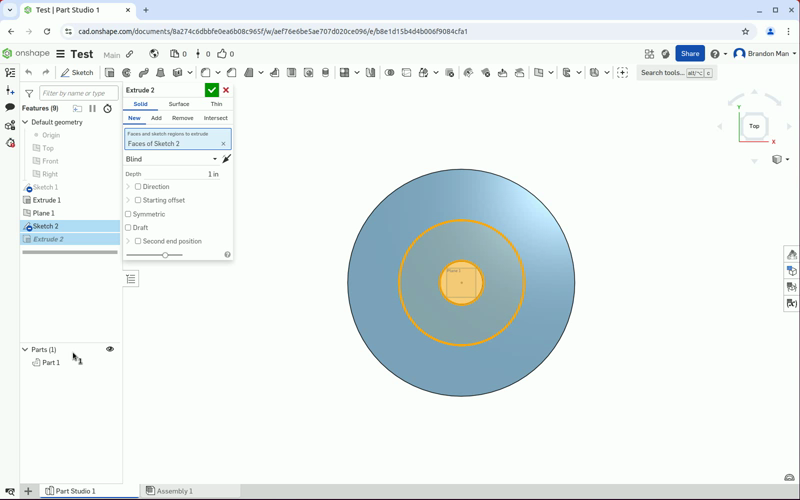
mouse_move(143, 106)
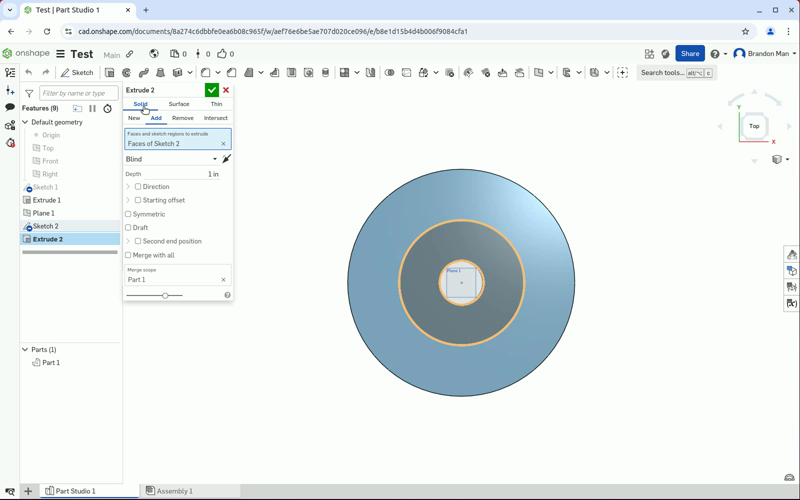
click(143, 106)
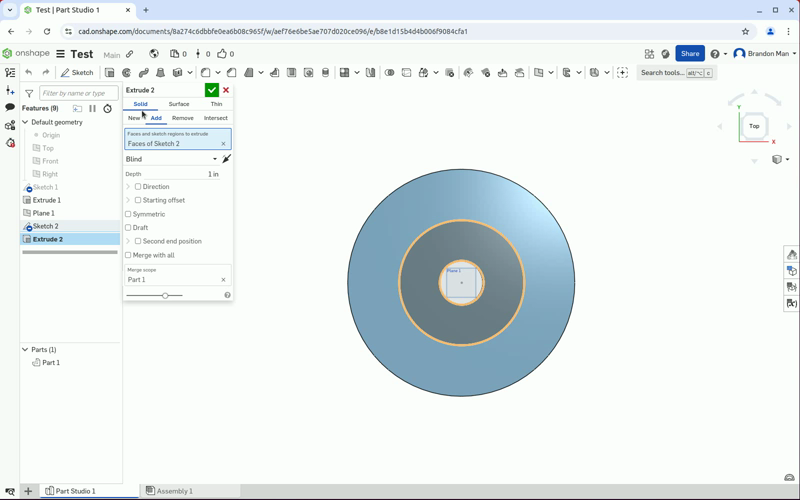
mouse_move(137, 120)
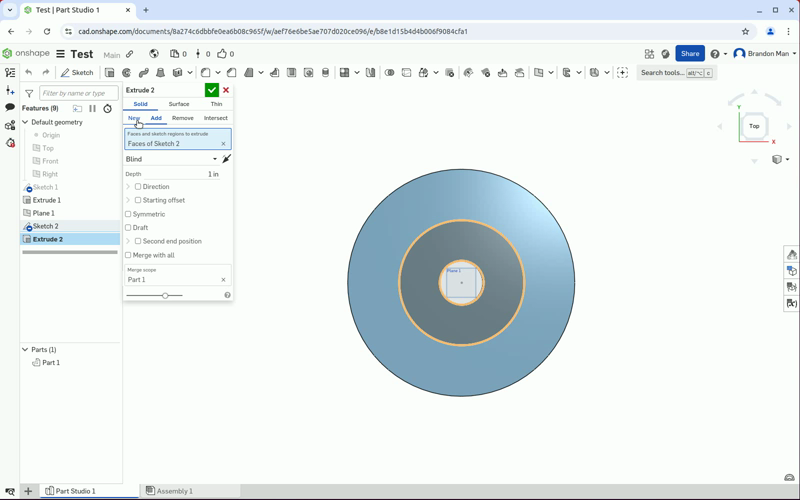
click(137, 120)
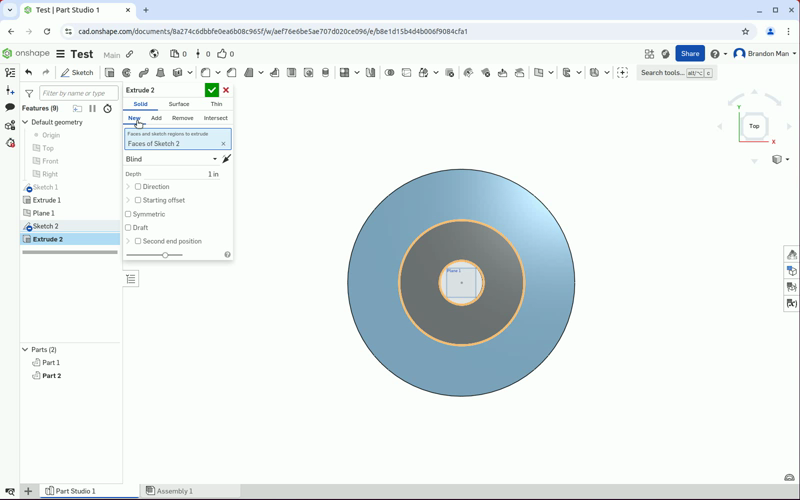
key(tab, 4)
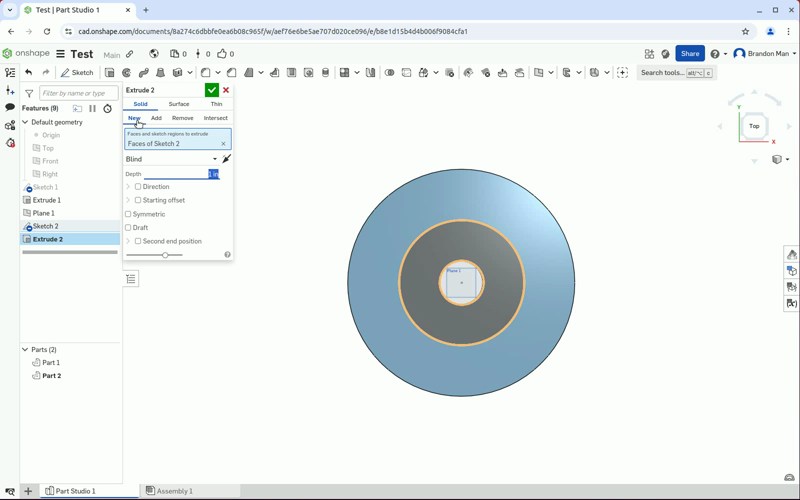
text(9.628)
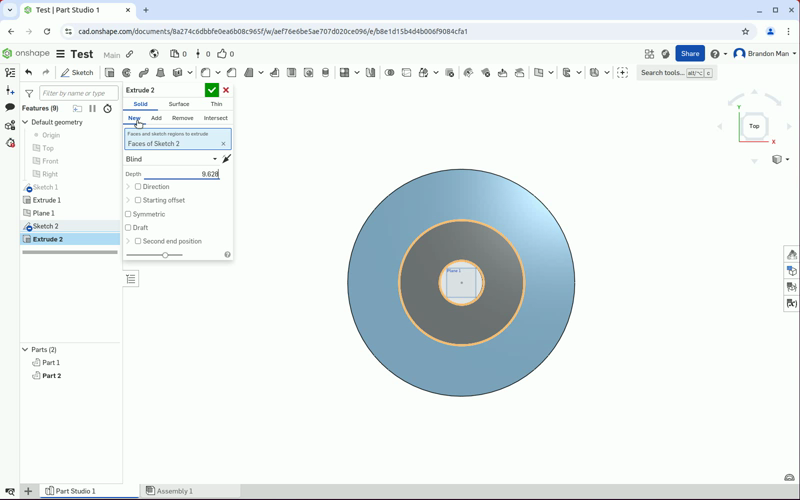
key(enter)
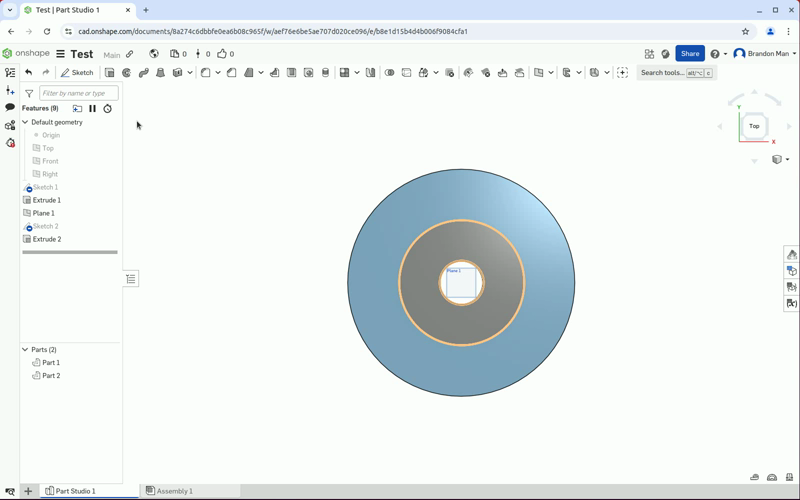
key(shift+h)
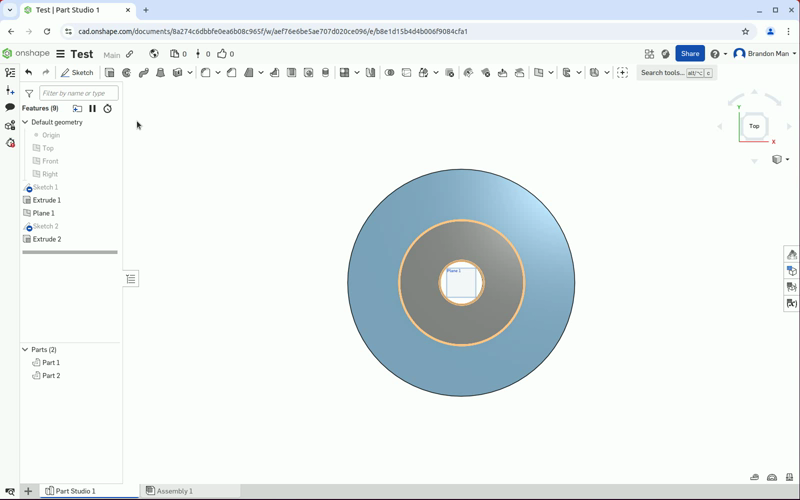
key(shift+h)
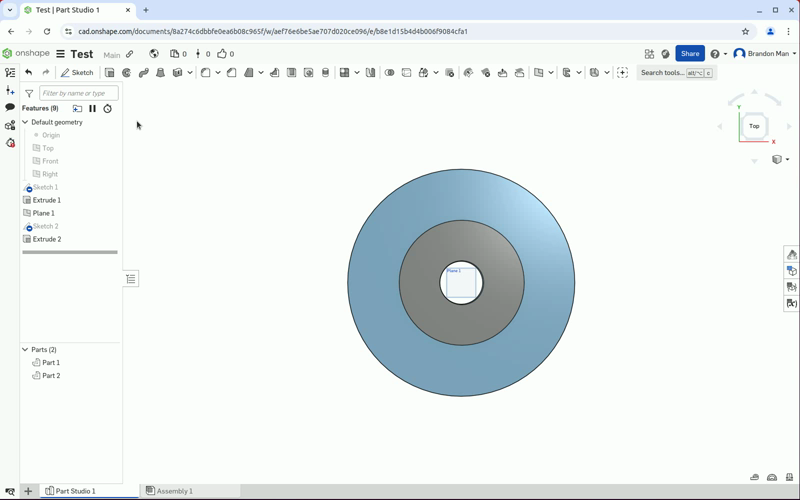
mouse_move(73, 189)
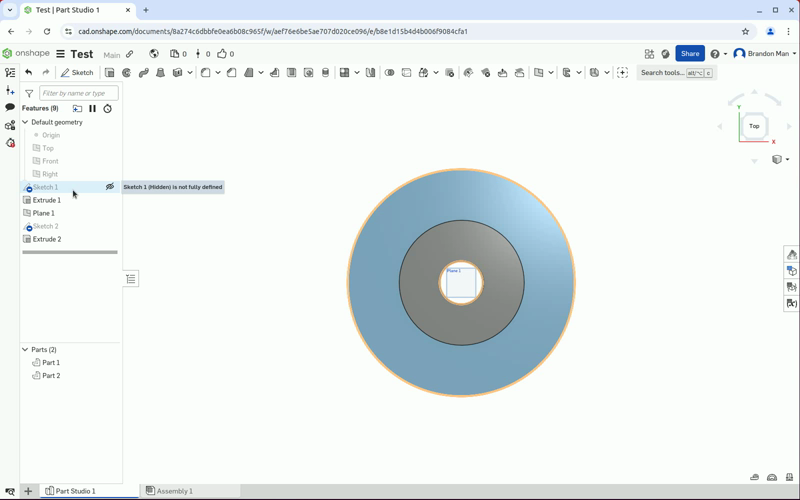
click(73, 189)
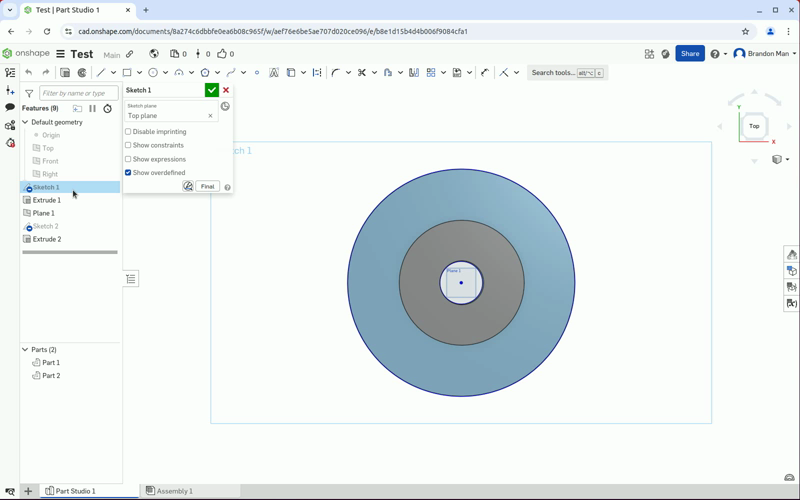
mouse_move(229, 92)
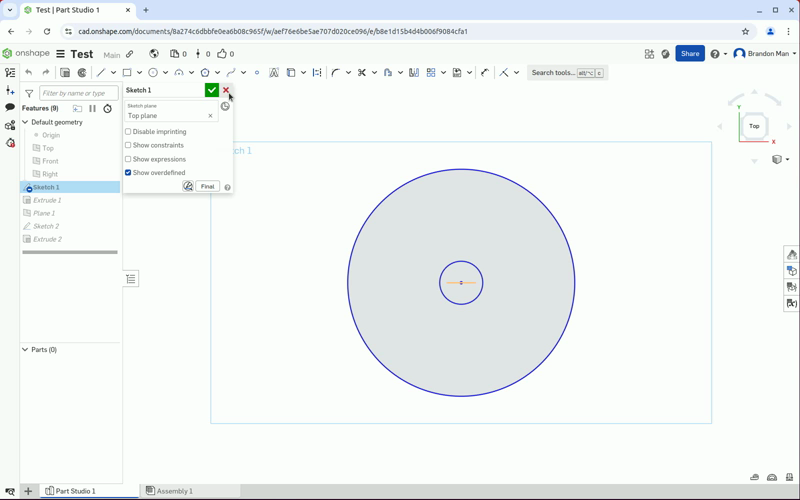
click(229, 92)
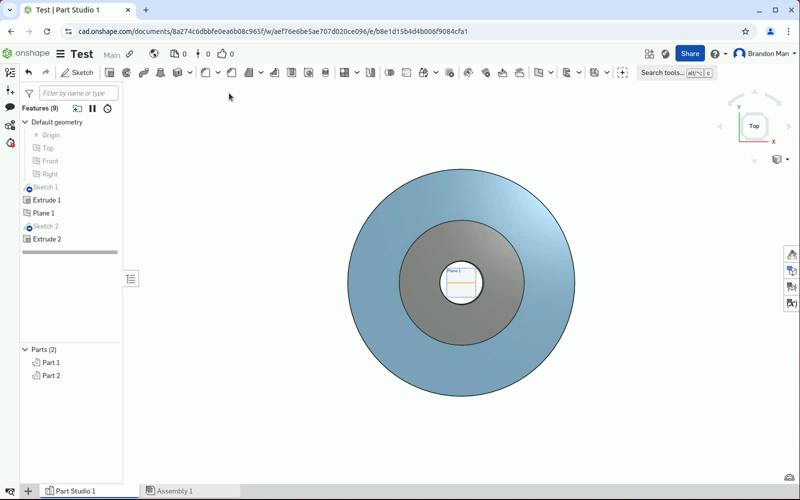
mouse_move(541, 75)
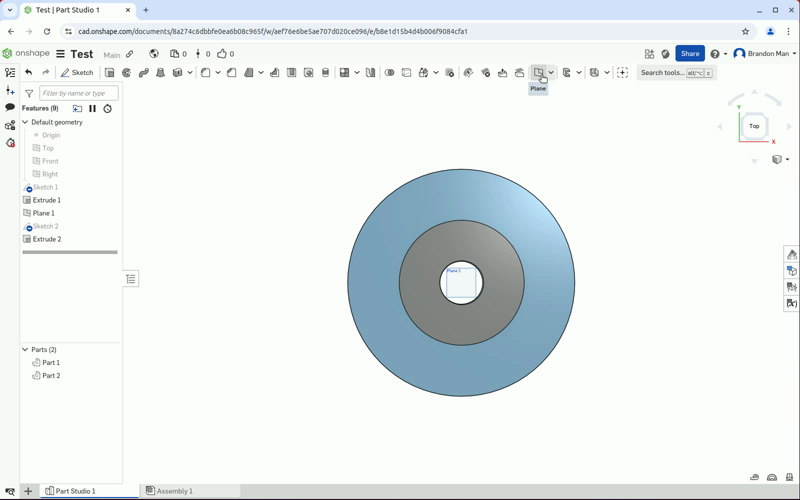
click(541, 75)
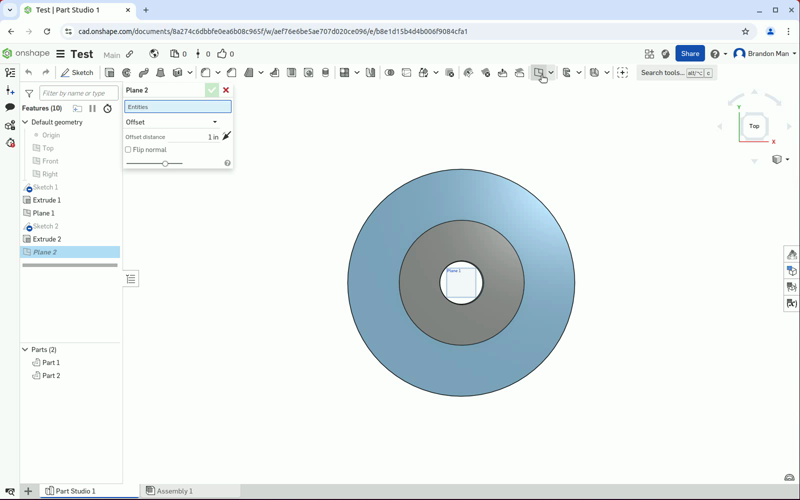
mouse_move(73, 150)
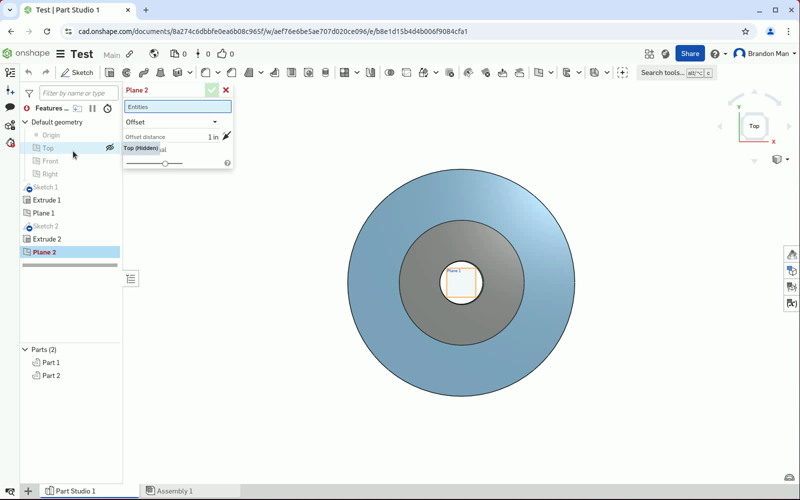
click(73, 150)
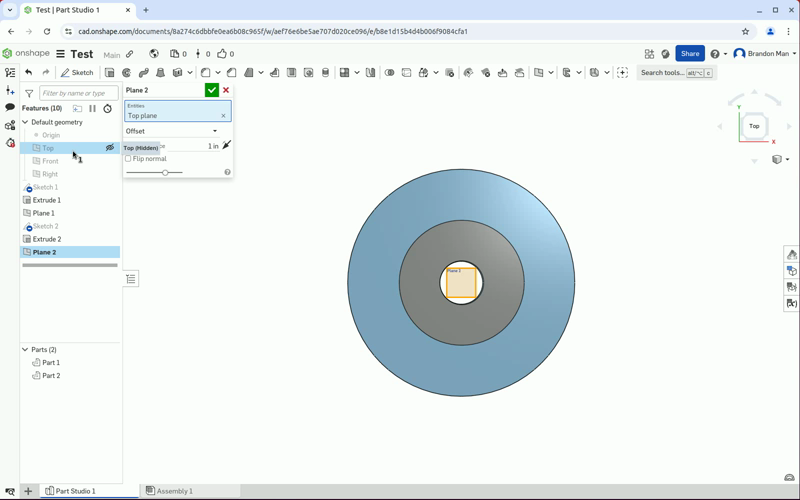
key(tab, 2)
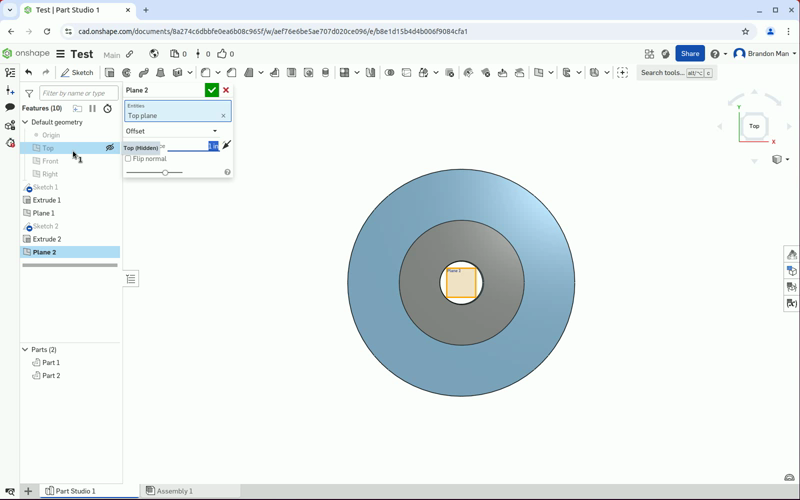
text(11.801)
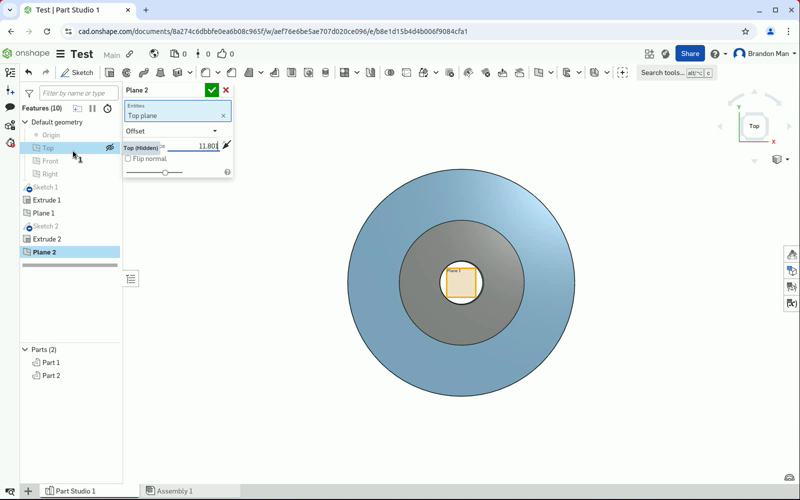
key(enter, 2)
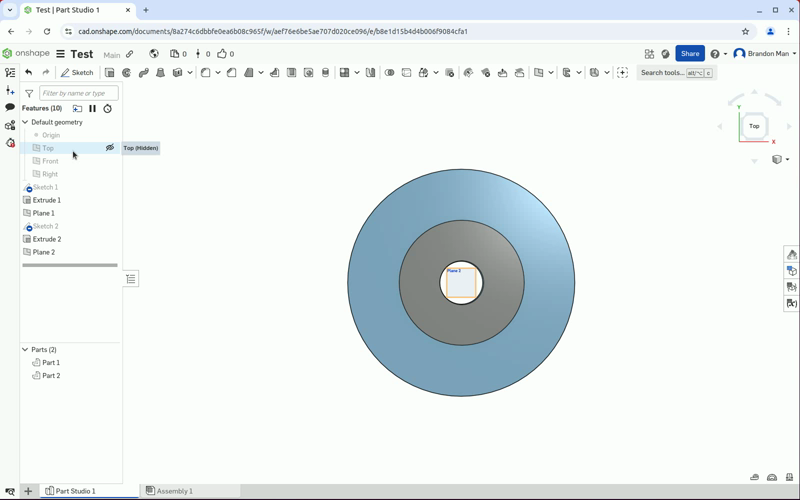
key(shift+s)
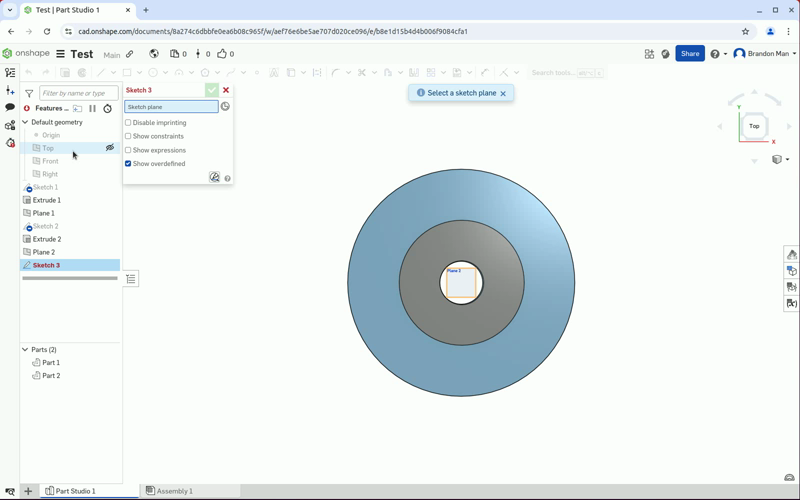
mouse_move(73, 254)
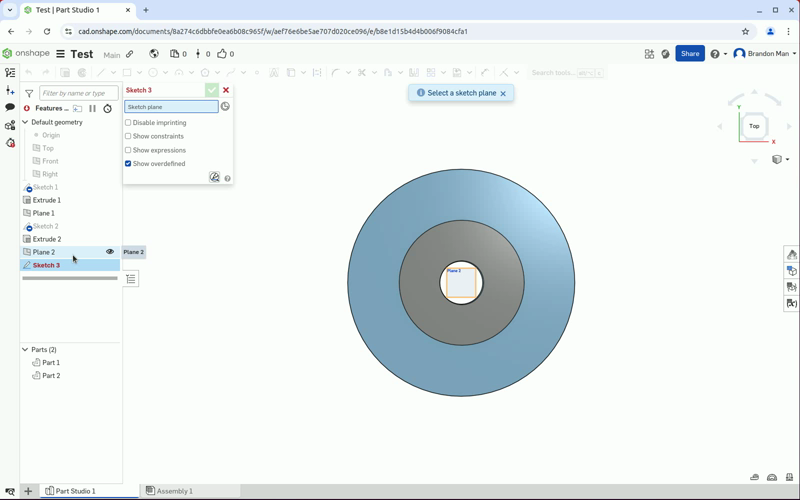
click(73, 254)
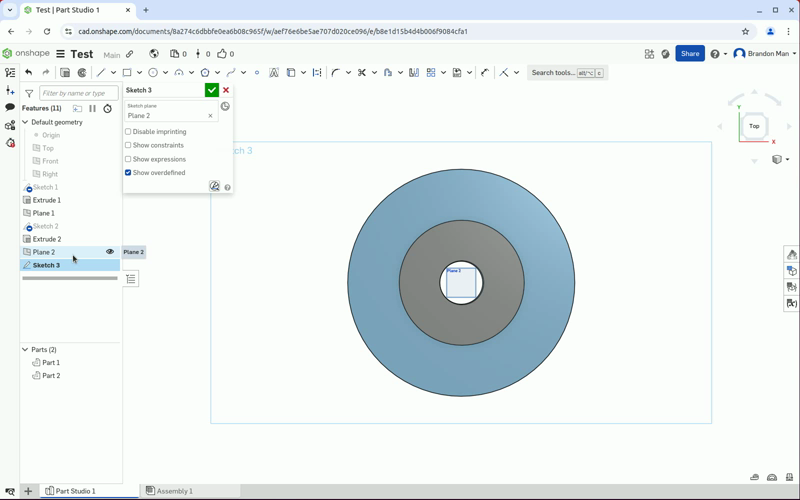
mouse_move(73, 352)
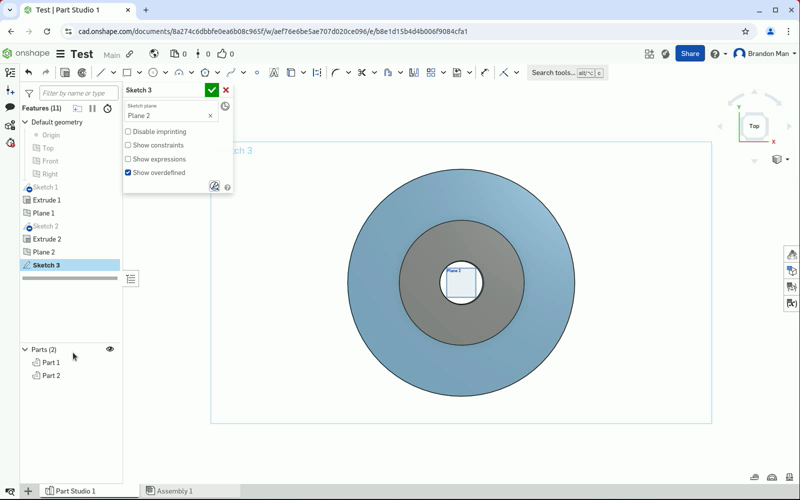
key(y)
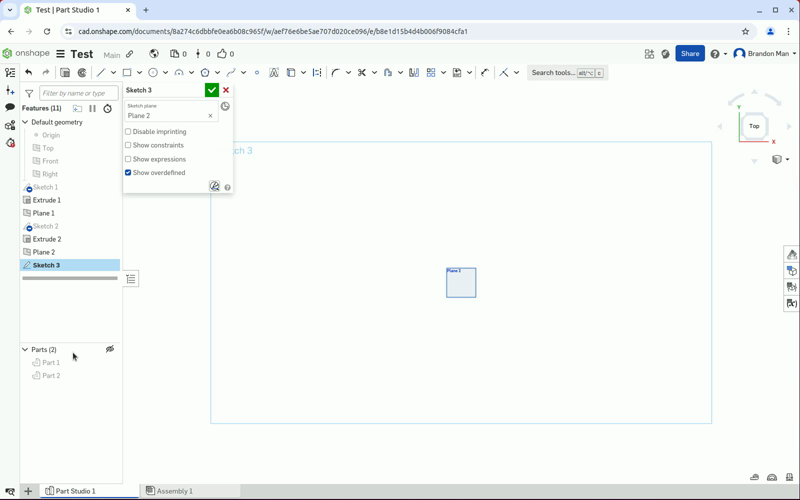
key(c)
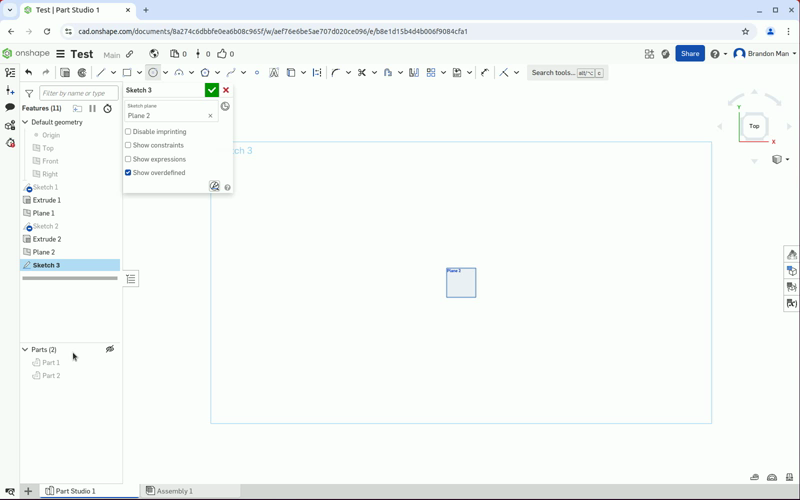
key_down(shift)
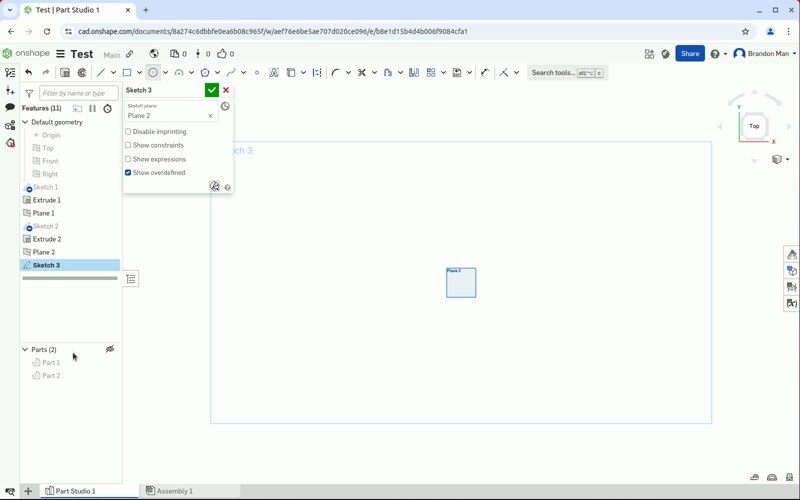
mouse_move(461, 282)
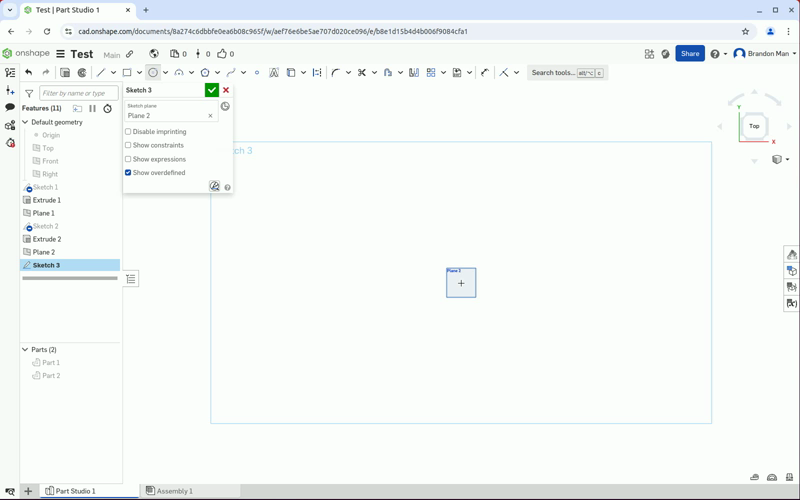
click(461, 282)
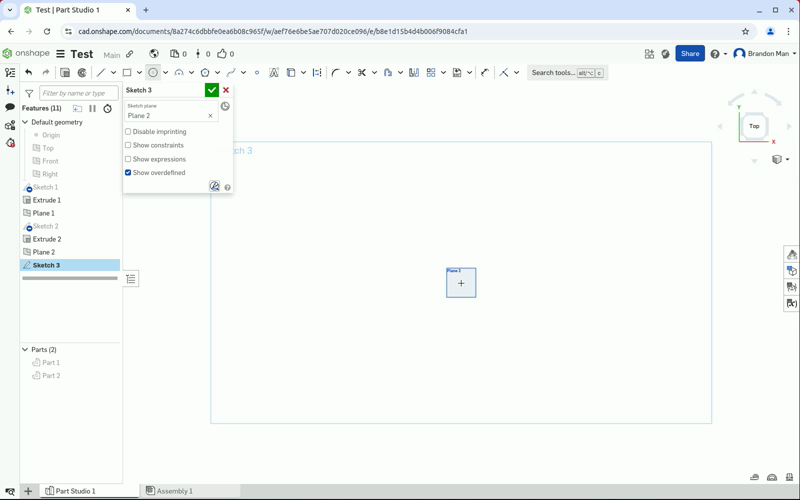
key_up(shift)
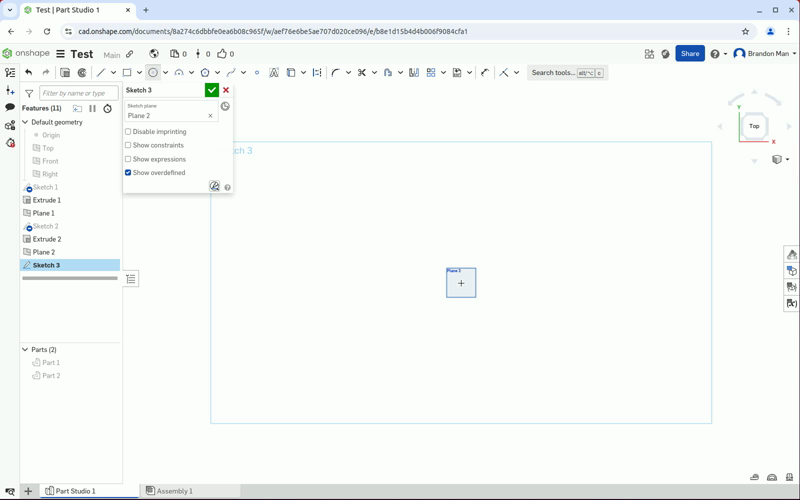
mouse_move(518, 282)
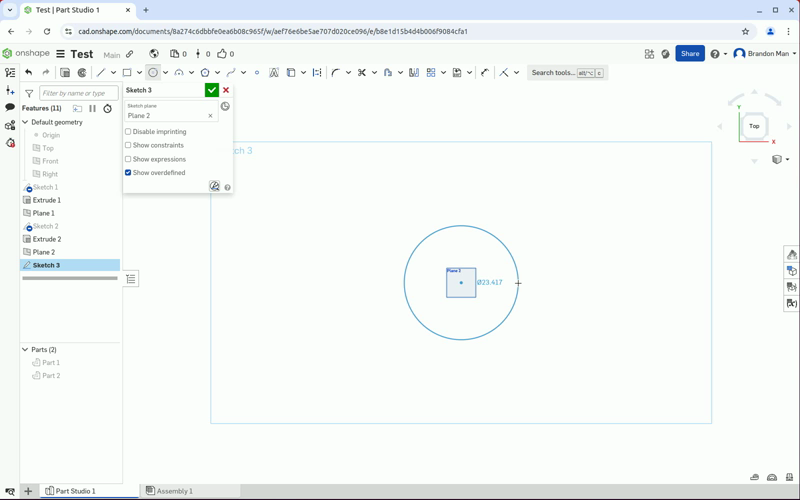
click(518, 282)
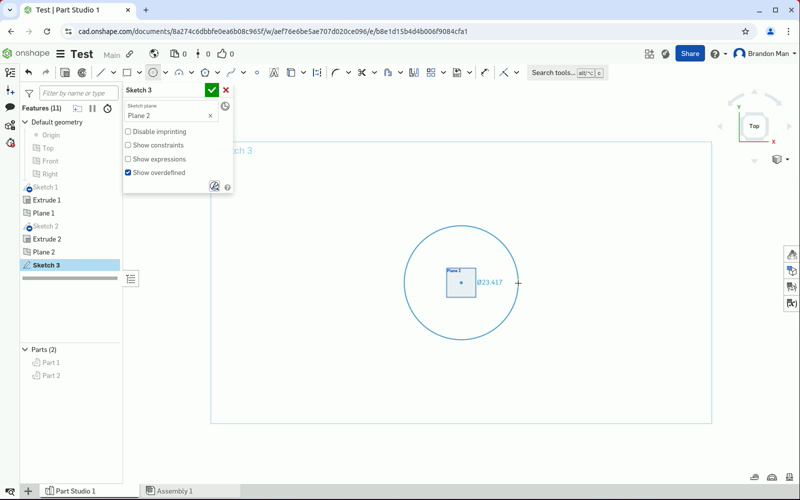
key(esc)
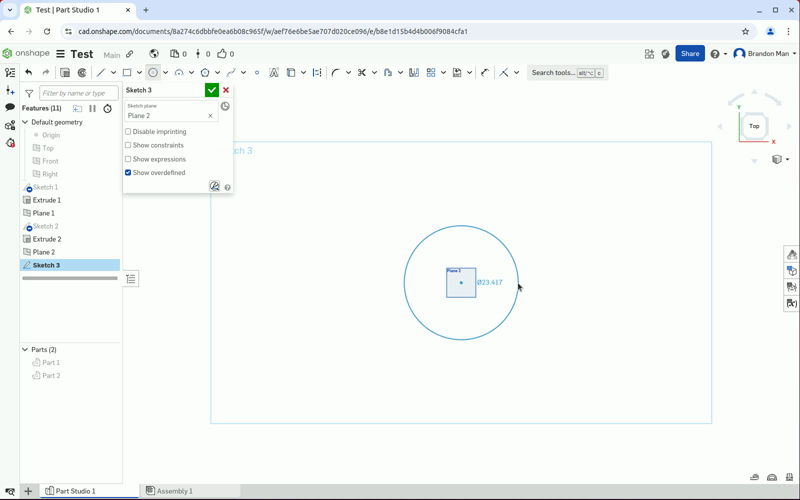
key(c)
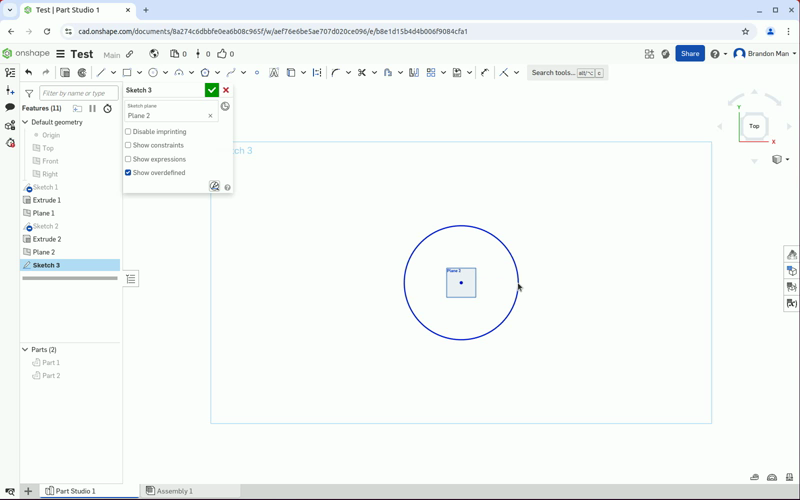
key_down(shift)
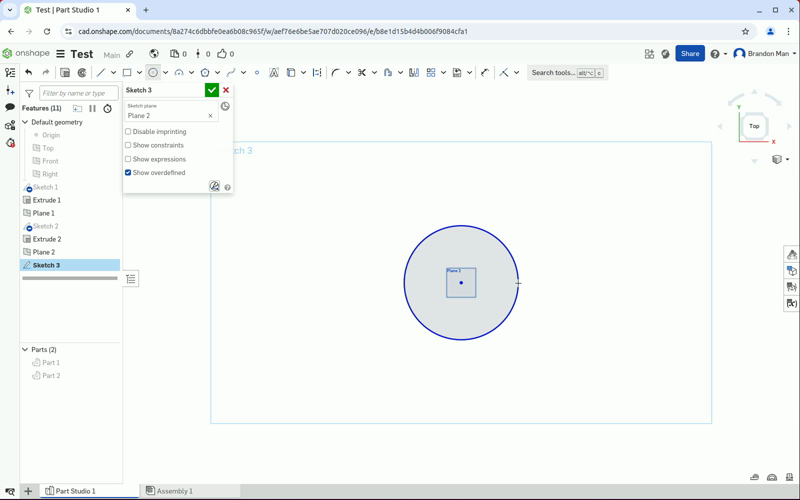
mouse_move(461, 282)
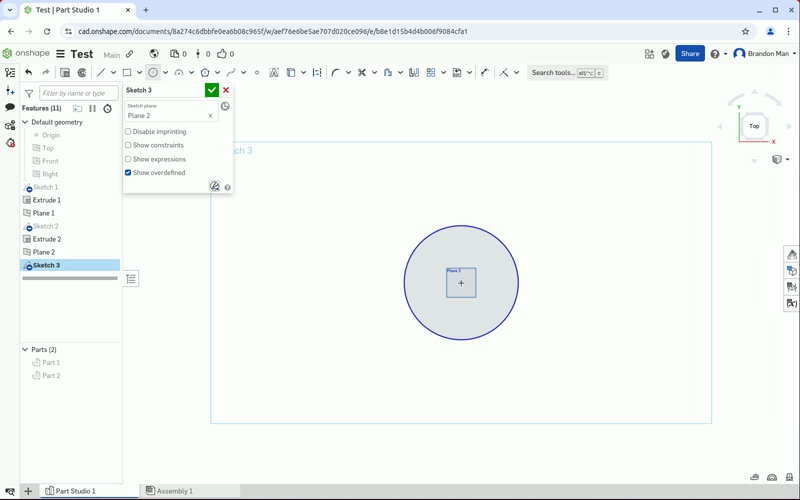
click(461, 282)
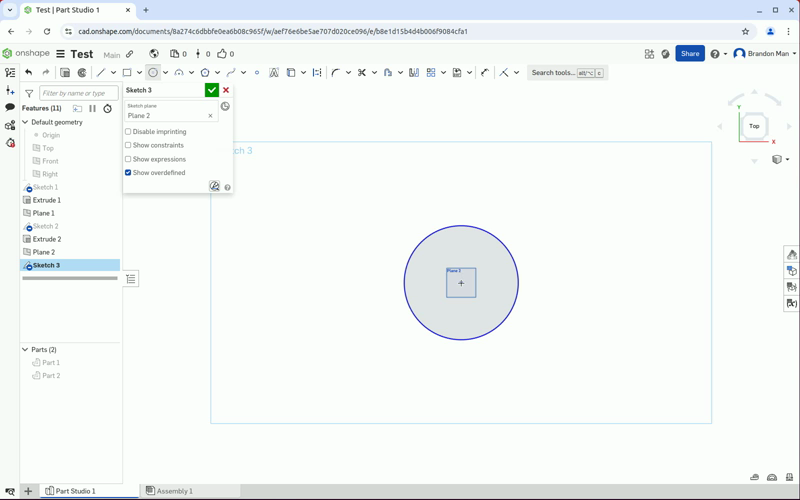
key_up(shift)
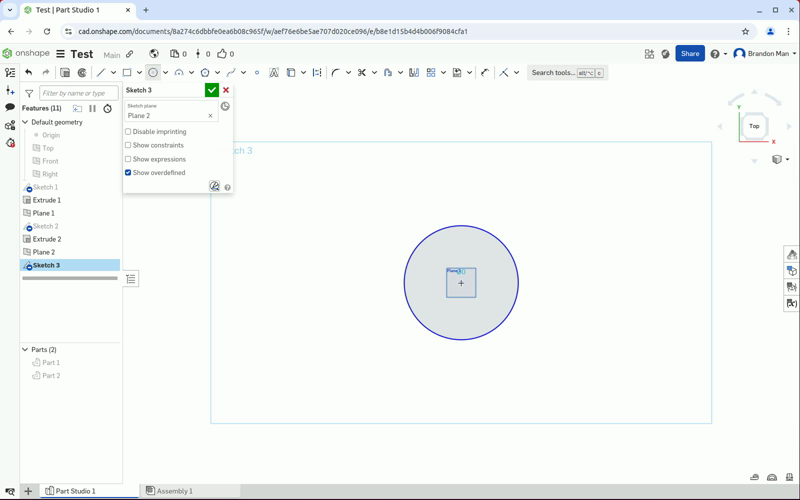
mouse_move(499, 282)
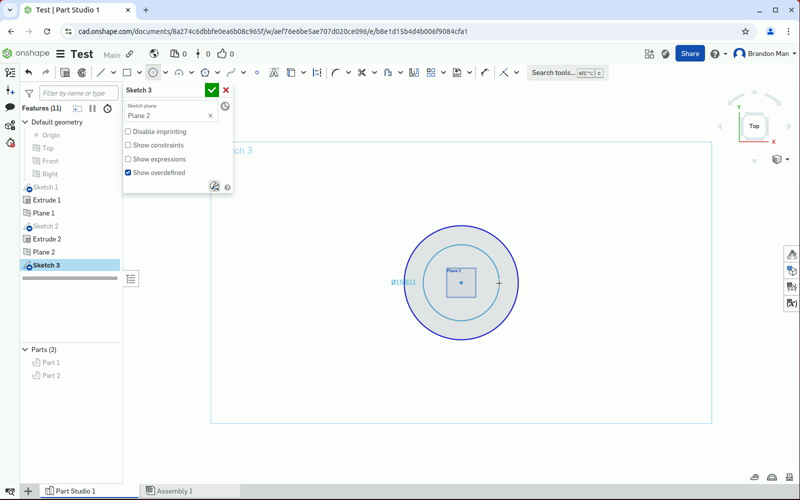
click(499, 282)
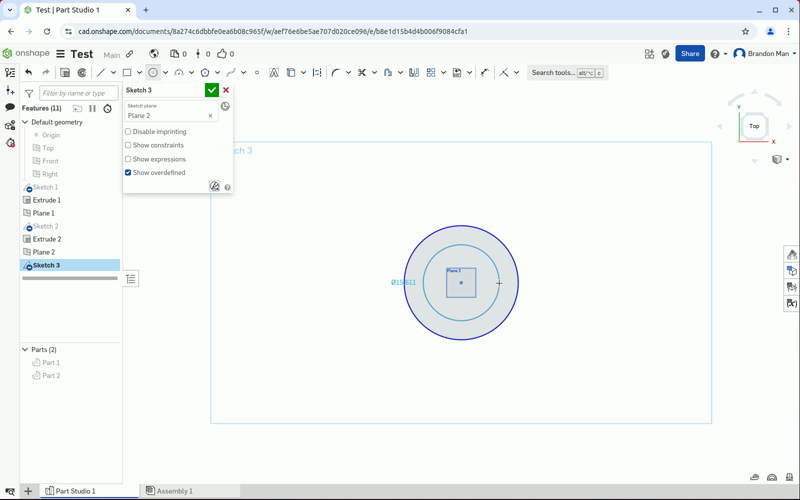
key(esc)
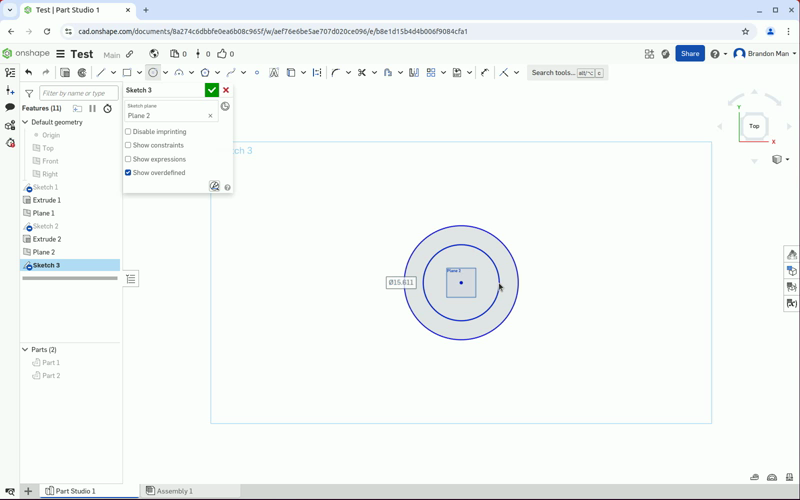
mouse_move(505, 267)
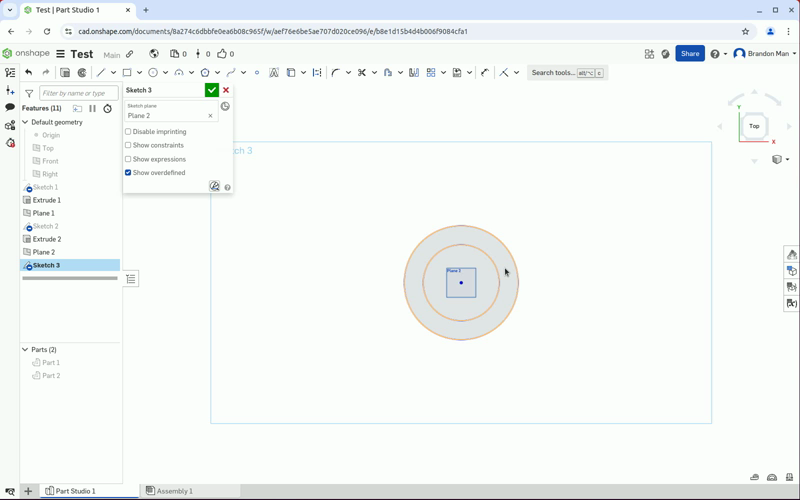
click(505, 267)
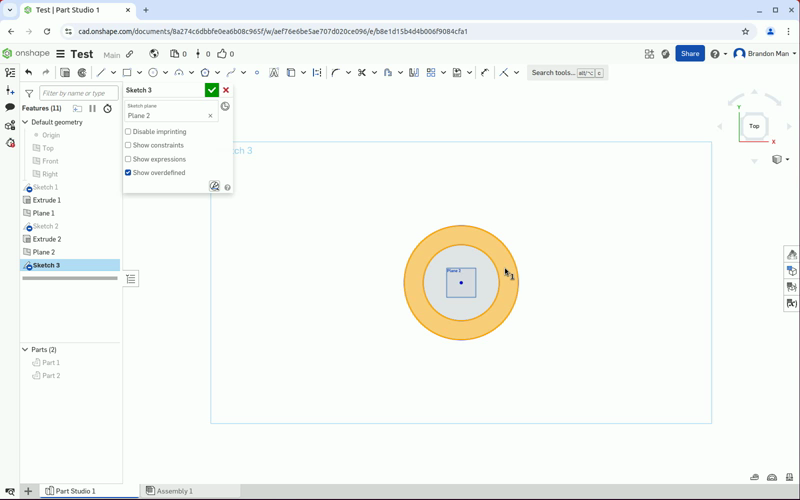
mouse_move(73, 352)
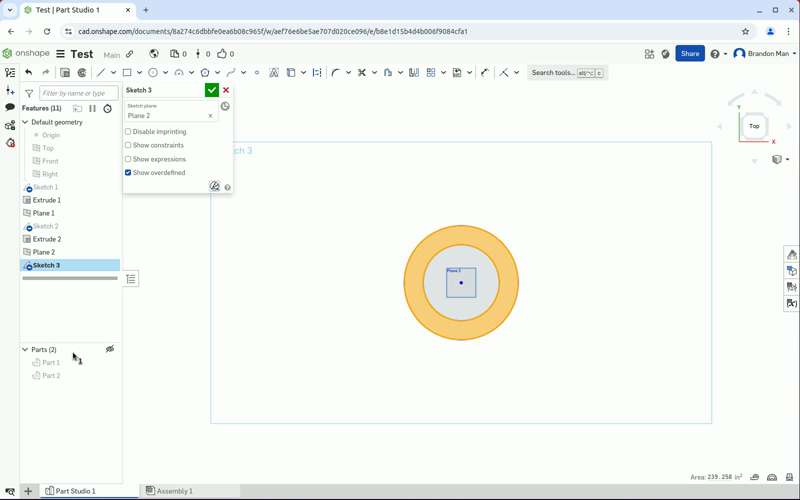
key(shift+y)
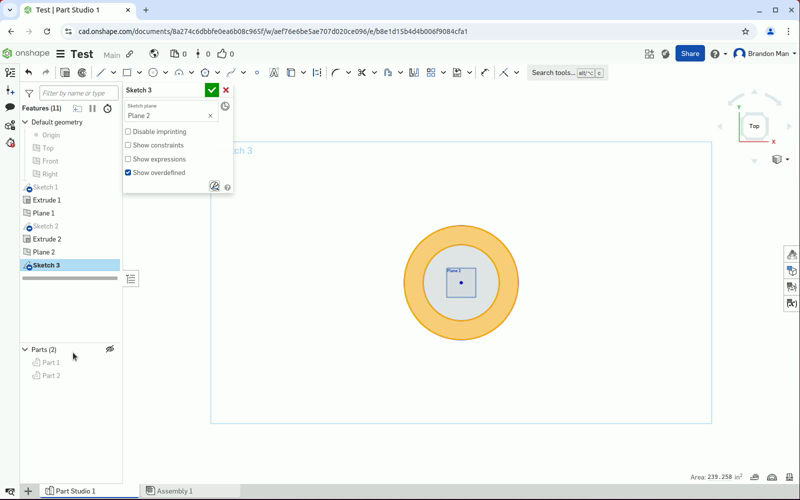
key(shift+e)
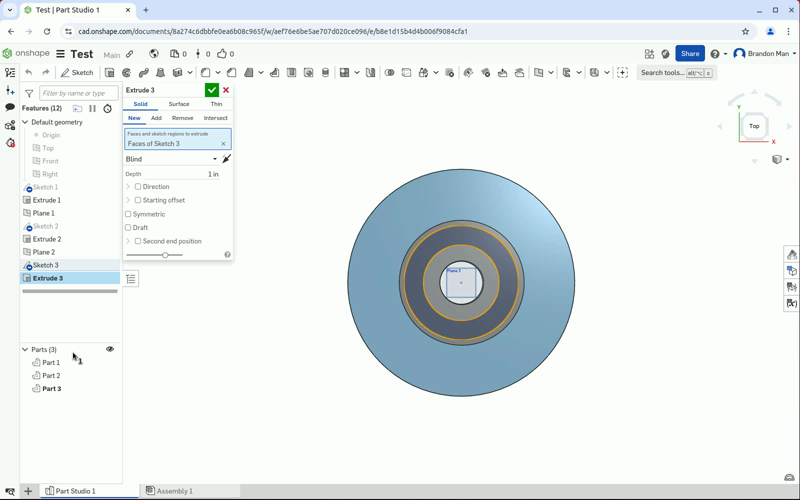
mouse_move(143, 106)
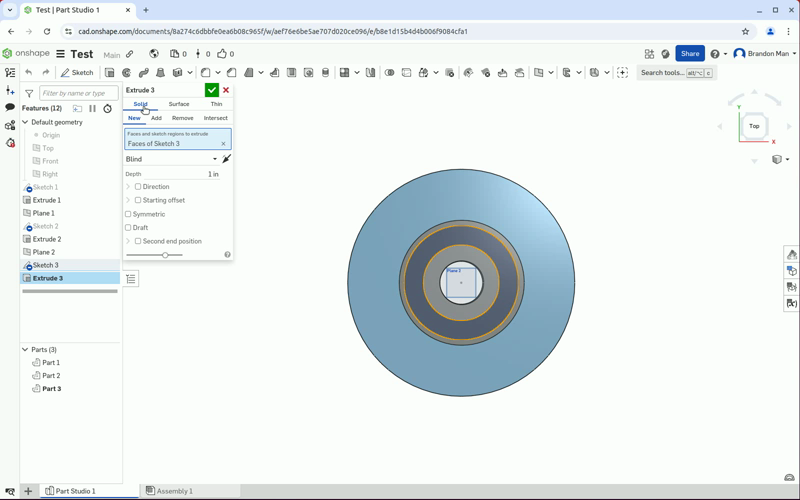
click(143, 106)
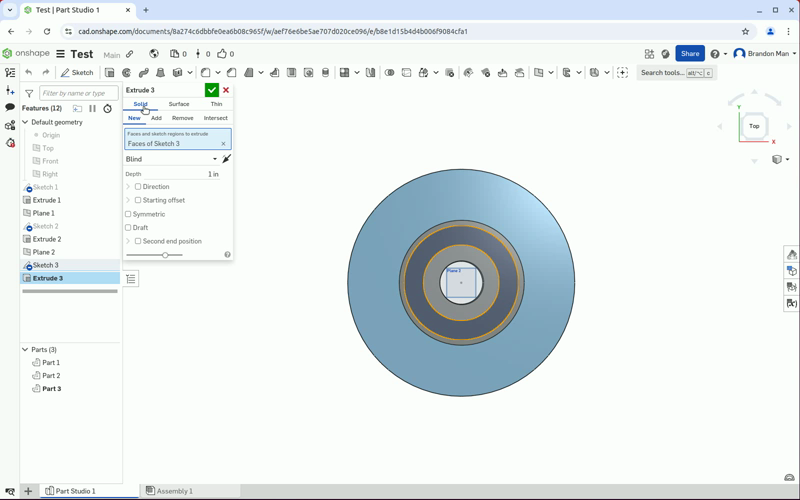
mouse_move(186, 120)
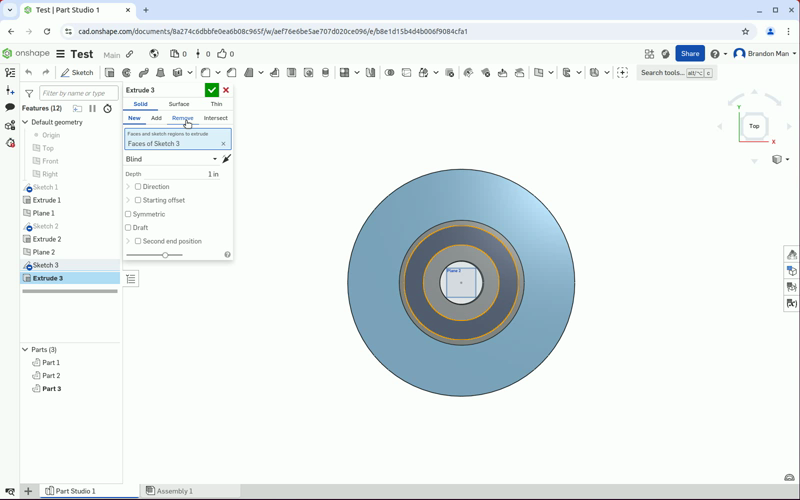
click(186, 120)
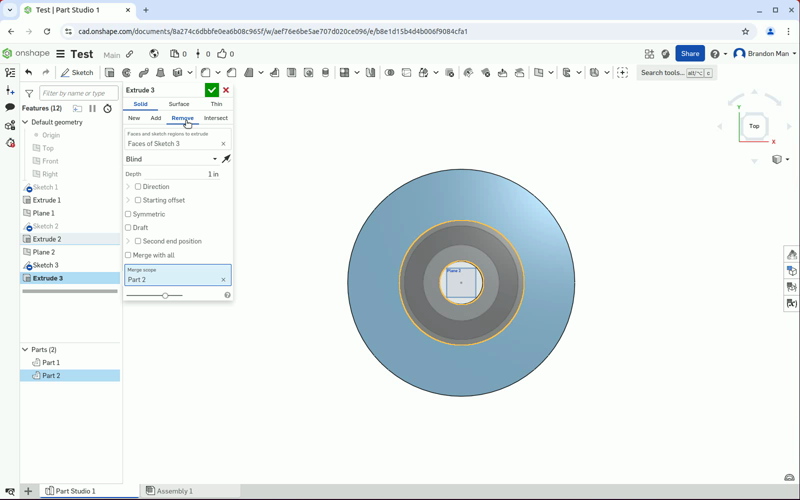
key(tab, 4)
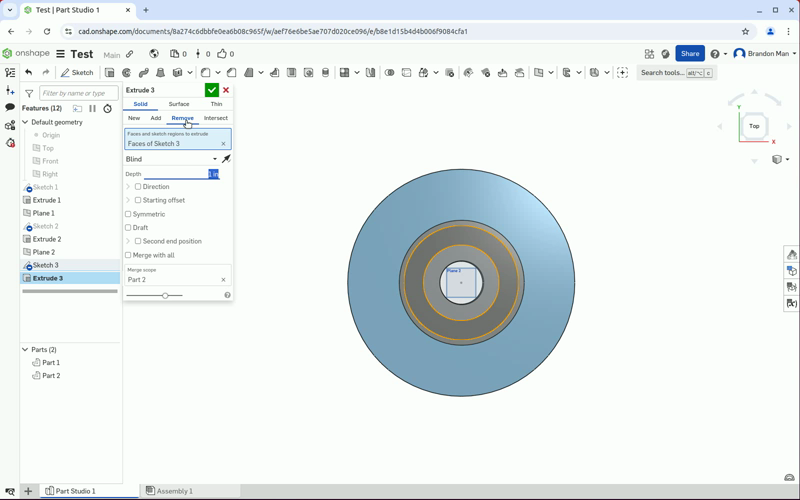
text(3.851)
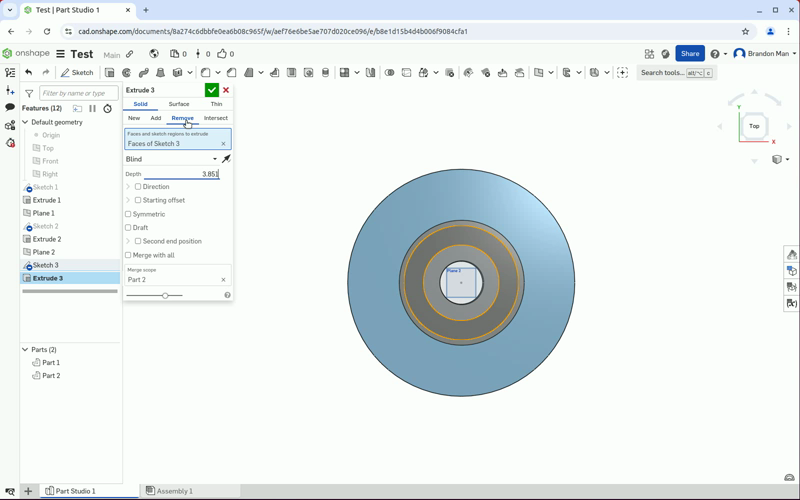
key(tab, 6)
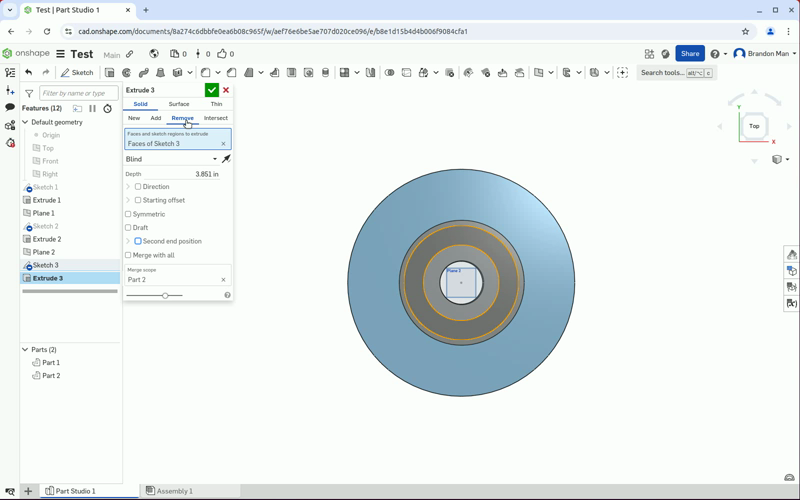
key(space)
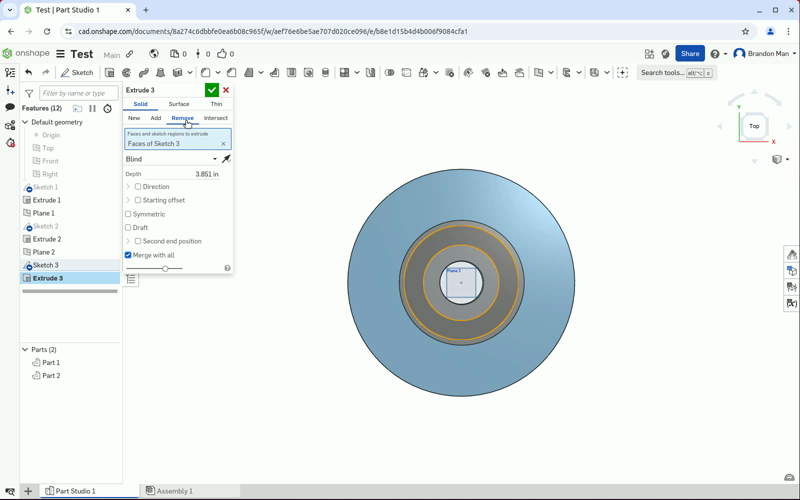
key(enter)
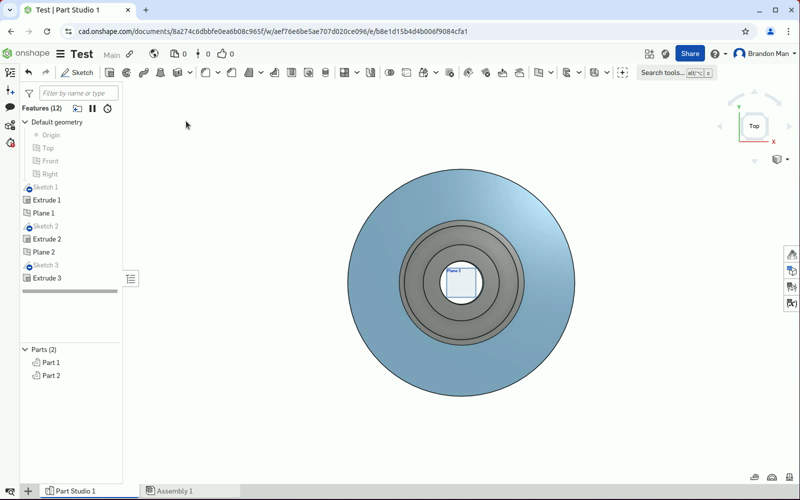
key(shift+h)
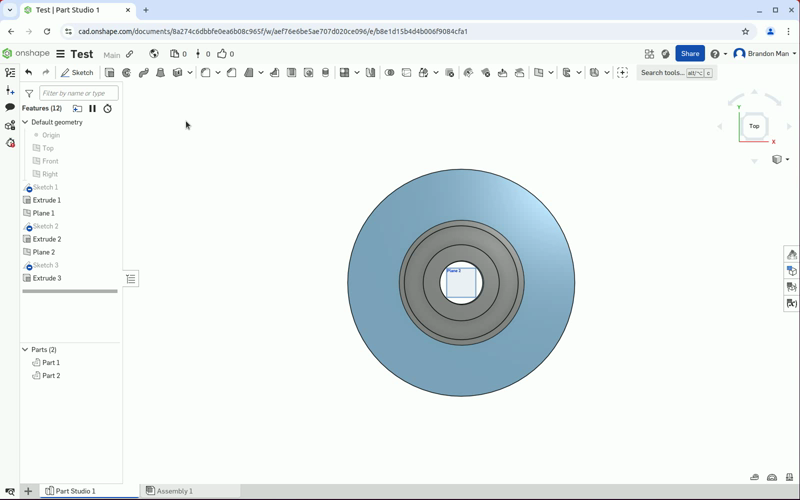
key(shift+h)
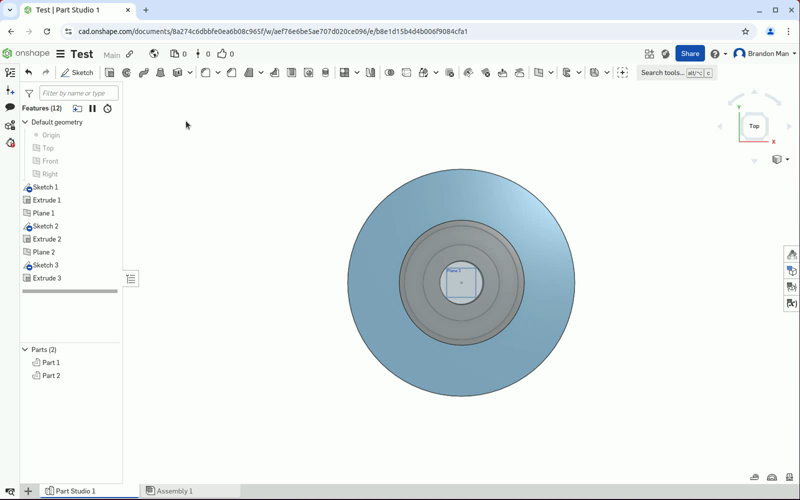
key(shift+7)
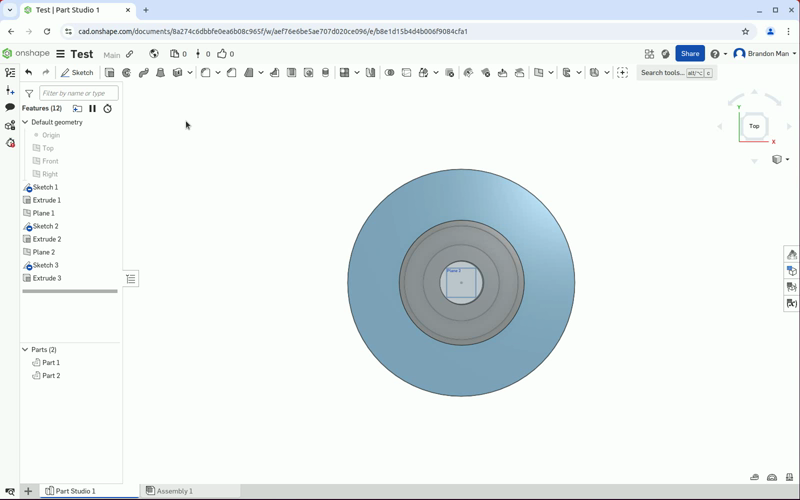
key(up, 3)
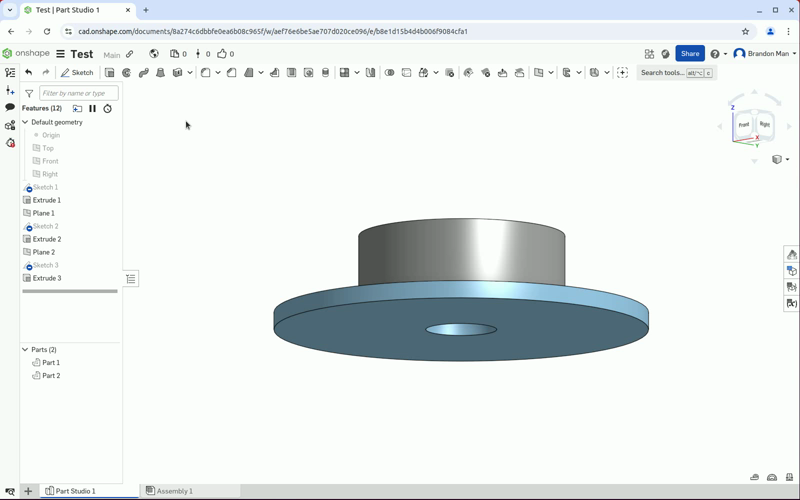
key(left, 3)
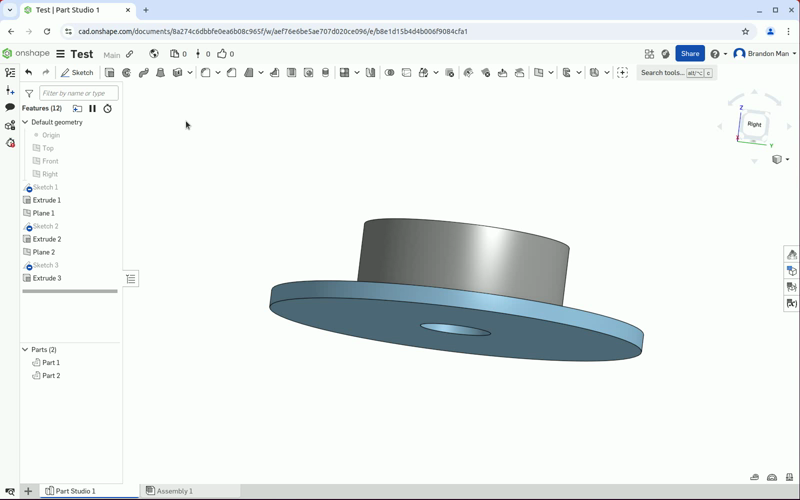
key(right, 3)
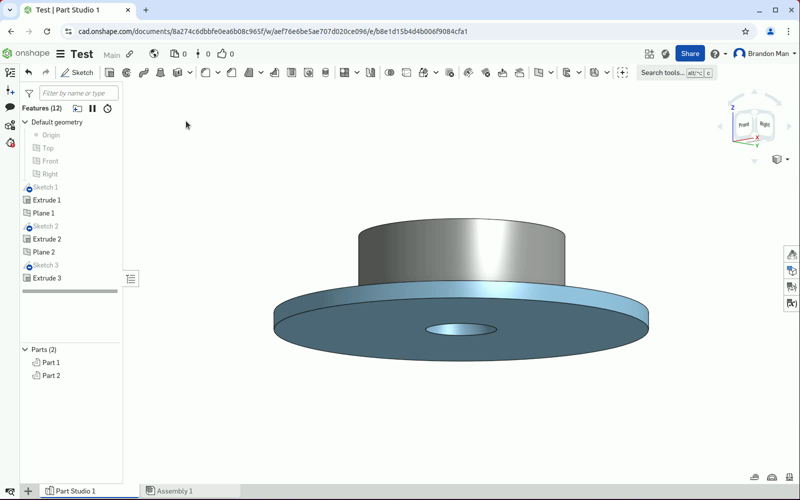
key(down, 3)
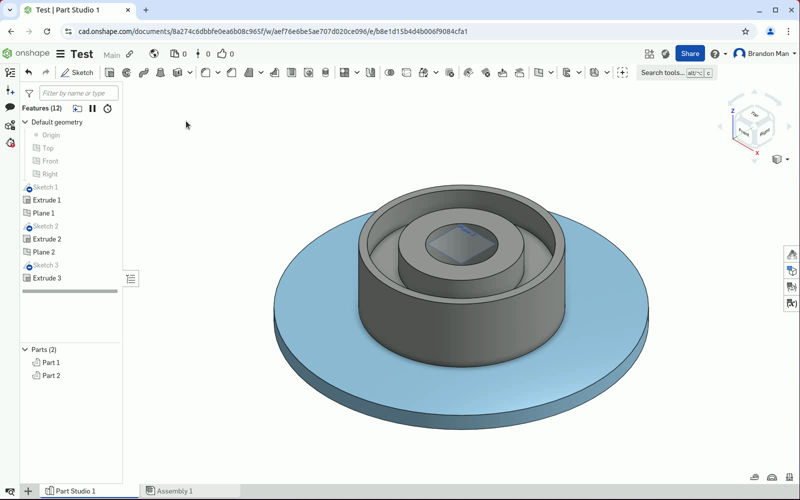
mouse_move(73, 189)
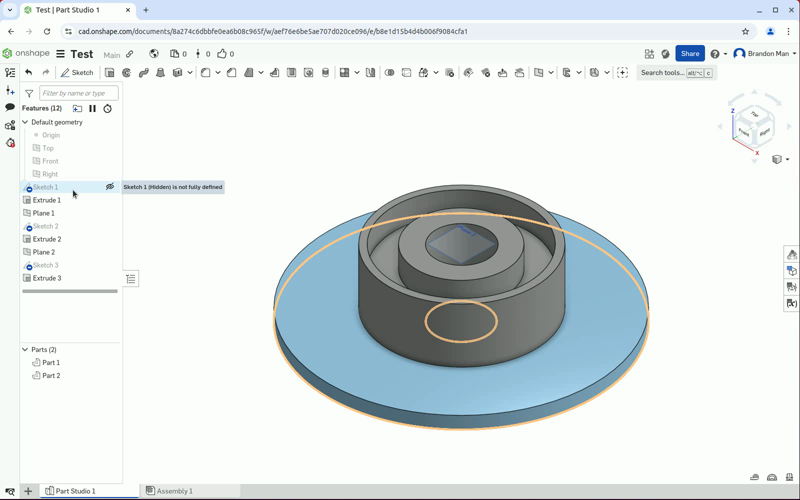
click(73, 189)